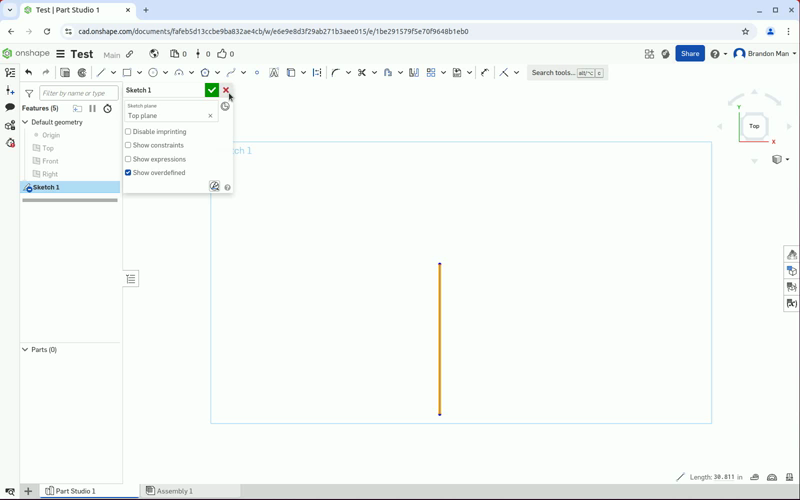
key(shift+h)
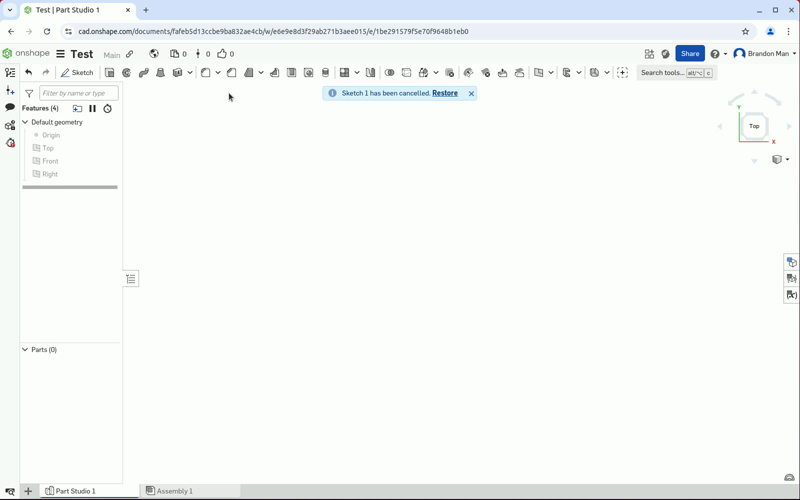
mouse_move(73, 352)
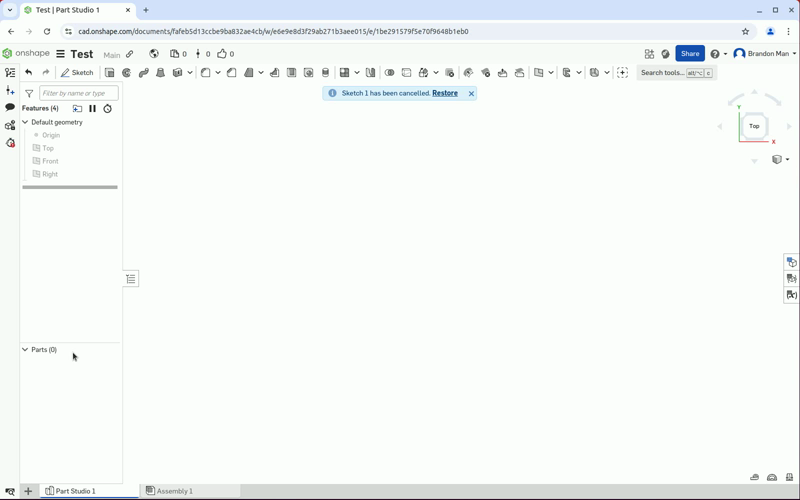
key(y)
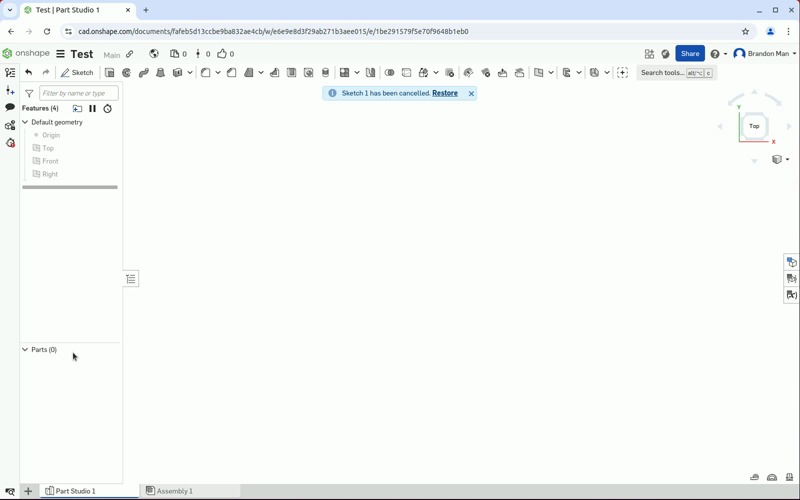
key(shift+p)
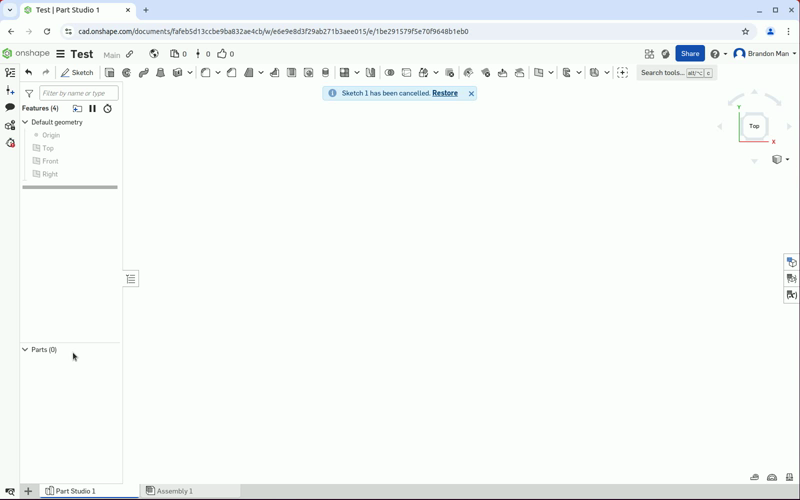
key(space)
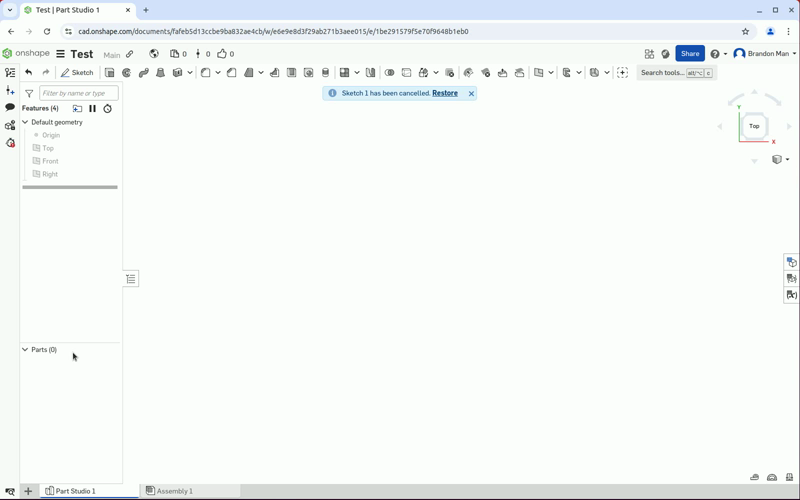
key_down(shift)
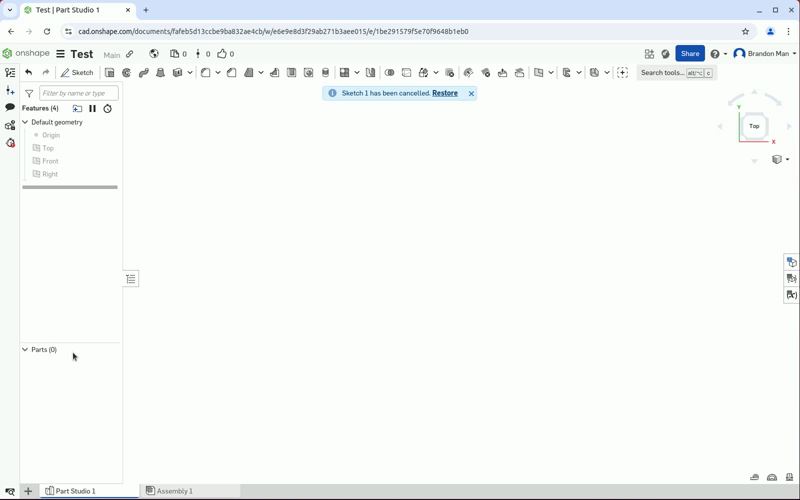
key(up)
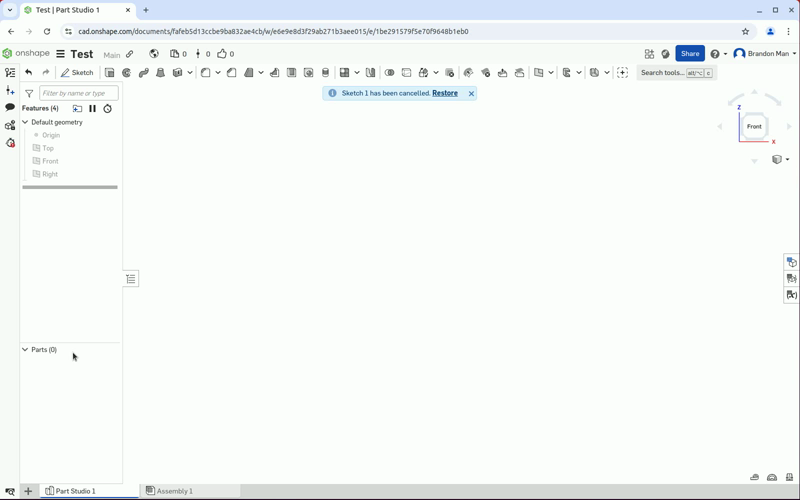
key_up(shift)
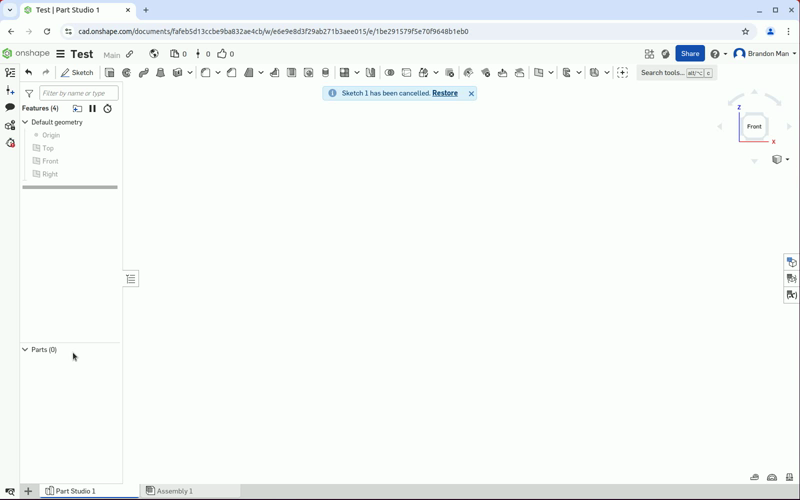
mouse_move(73, 352)
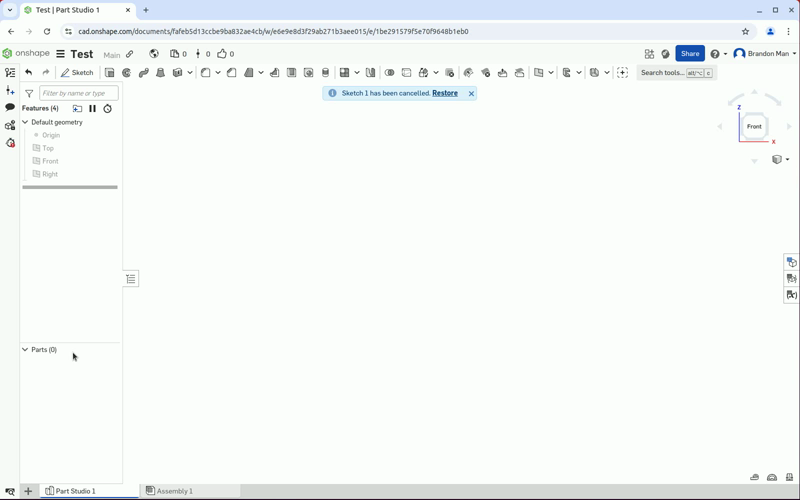
key(shift+y)
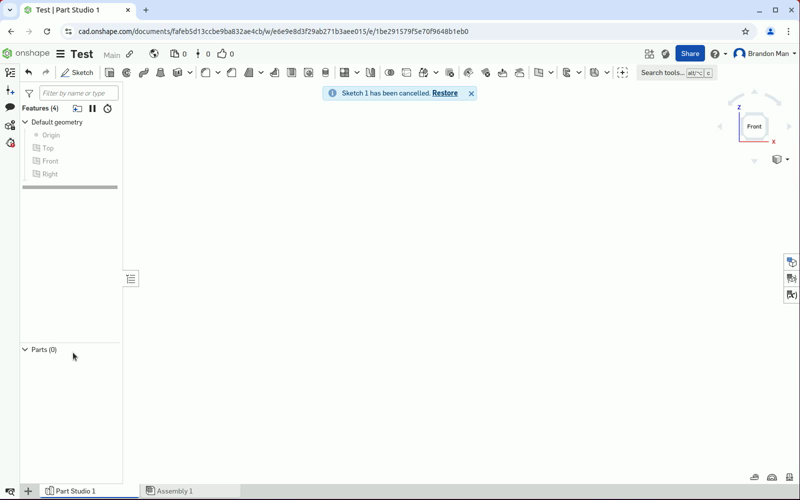
key(shift+s)
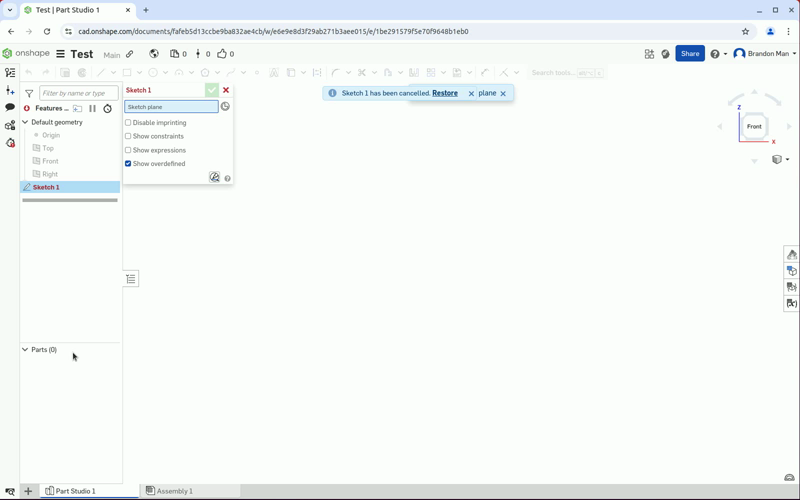
mouse_move(73, 163)
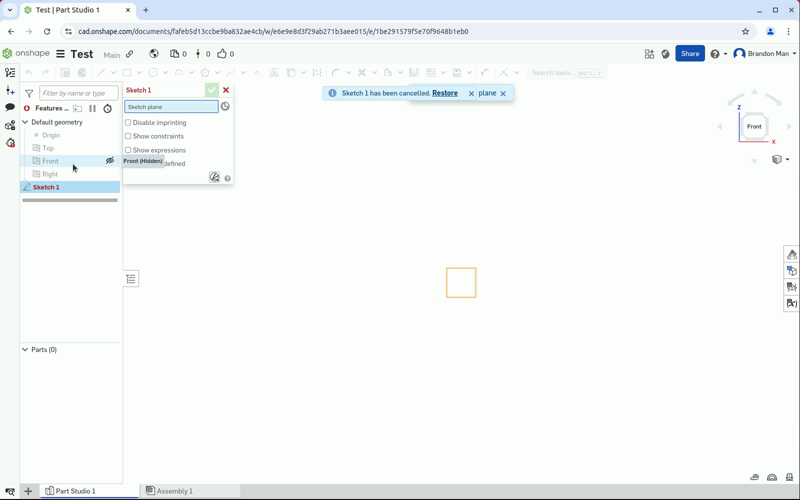
click(73, 163)
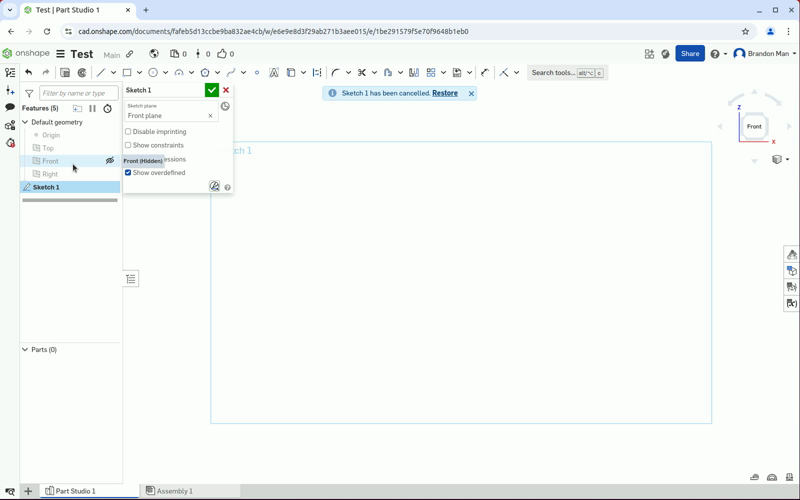
mouse_move(73, 352)
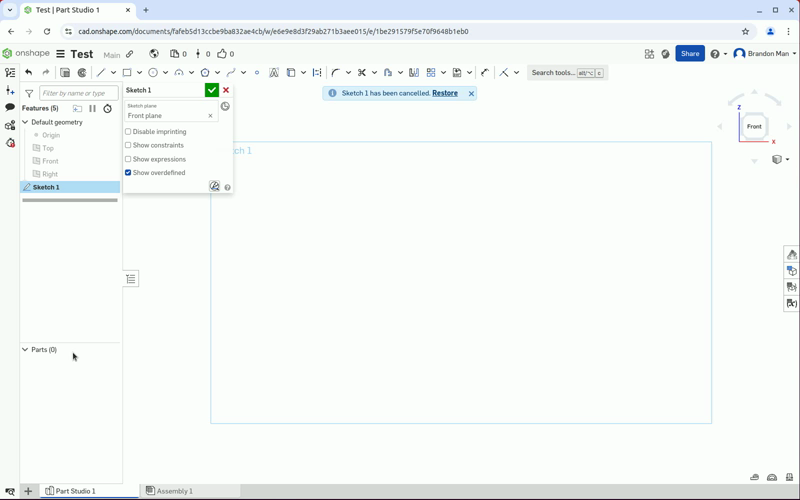
key(y)
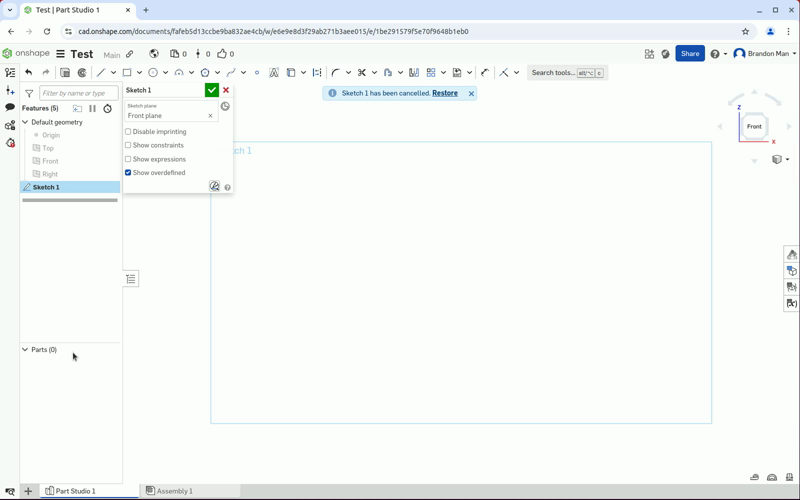
key(l)
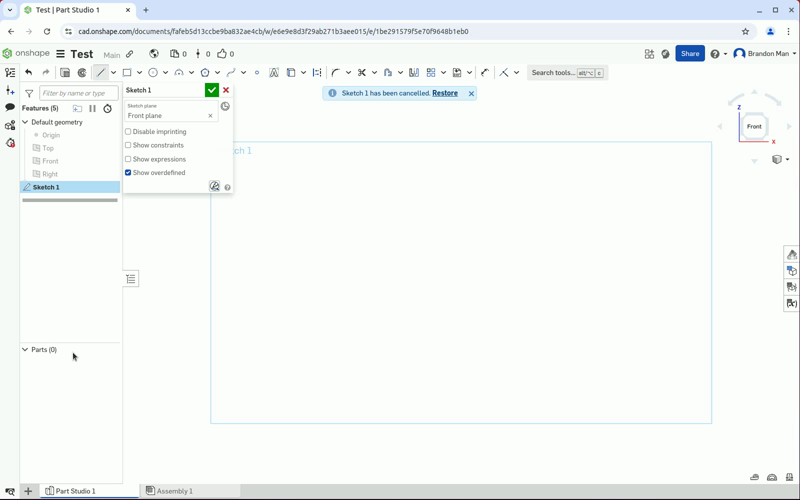
key_down(shift)
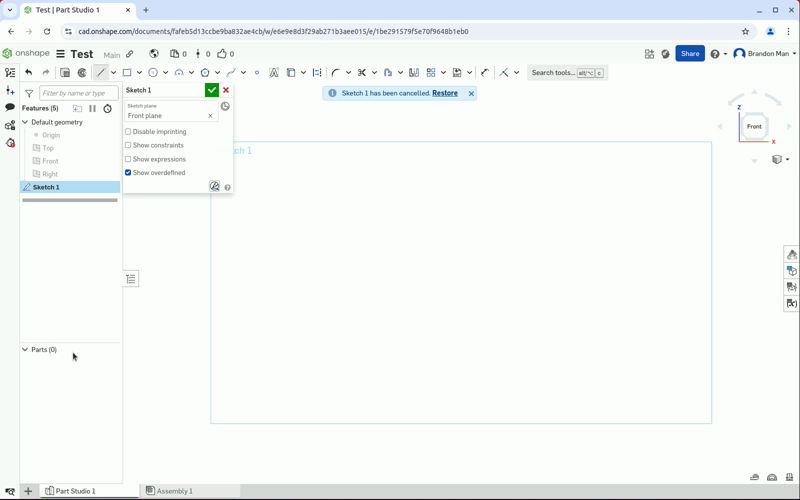
mouse_move(350, 282)
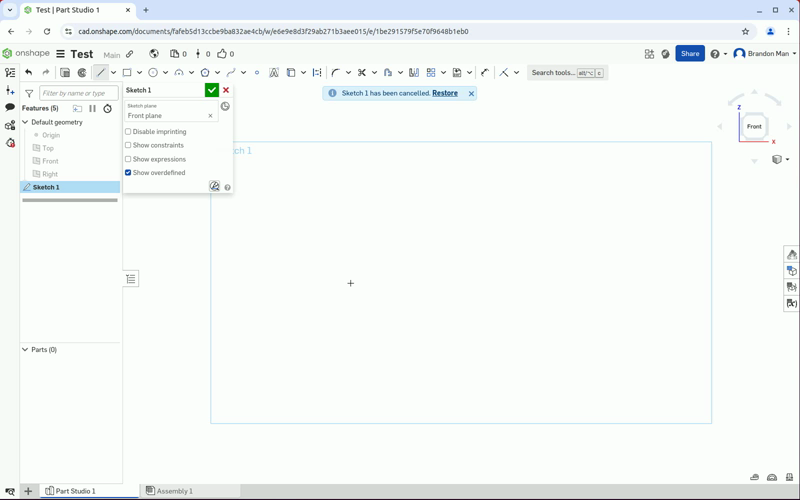
click(350, 282)
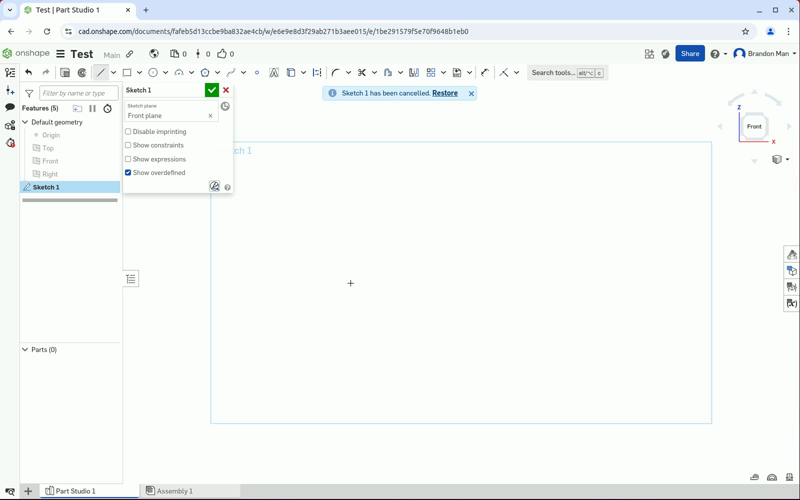
key_up(shift)
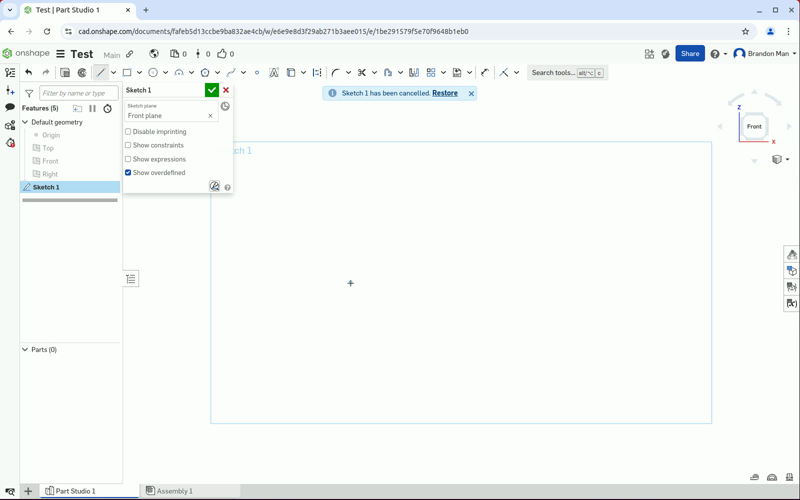
key_down(shift)
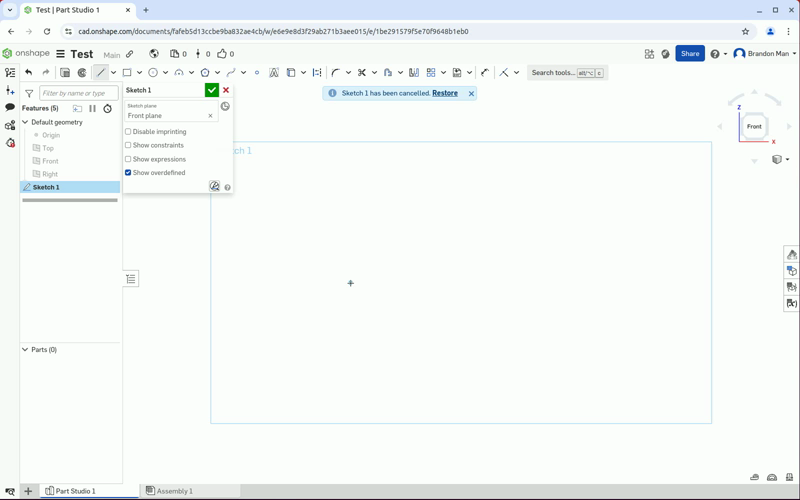
mouse_move(572, 282)
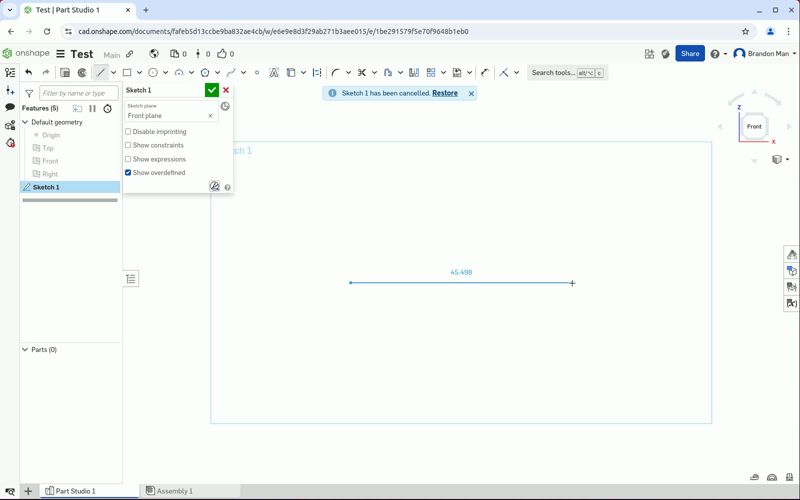
click(572, 282)
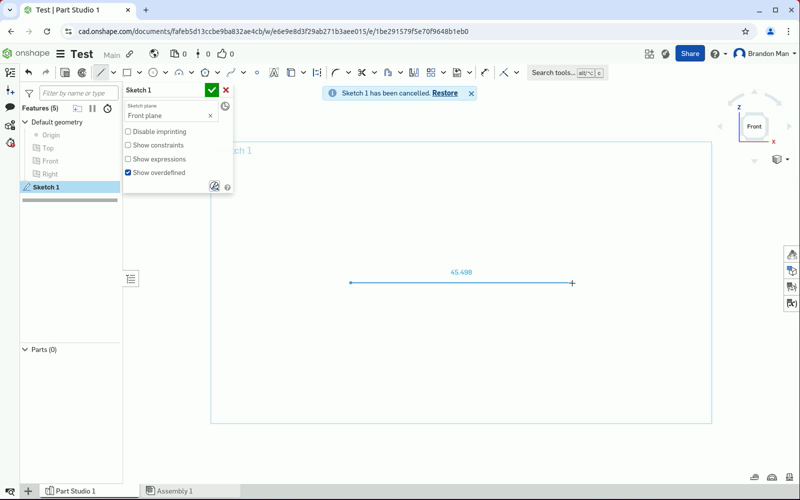
key_up(shift)
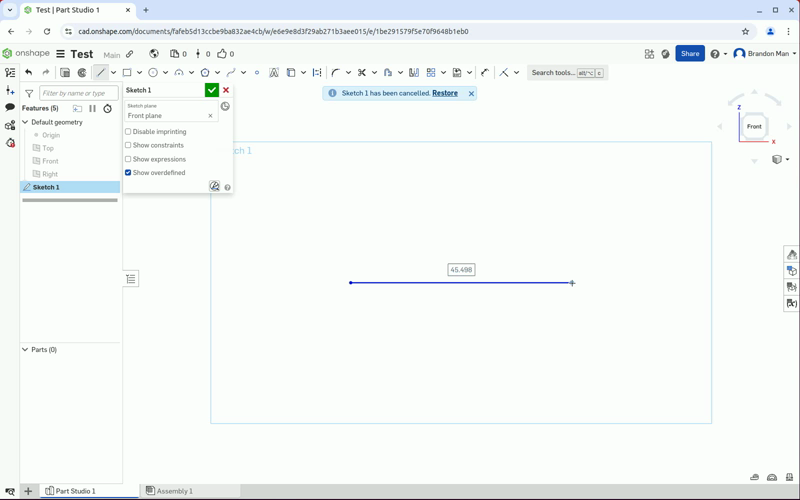
key_down(shift)
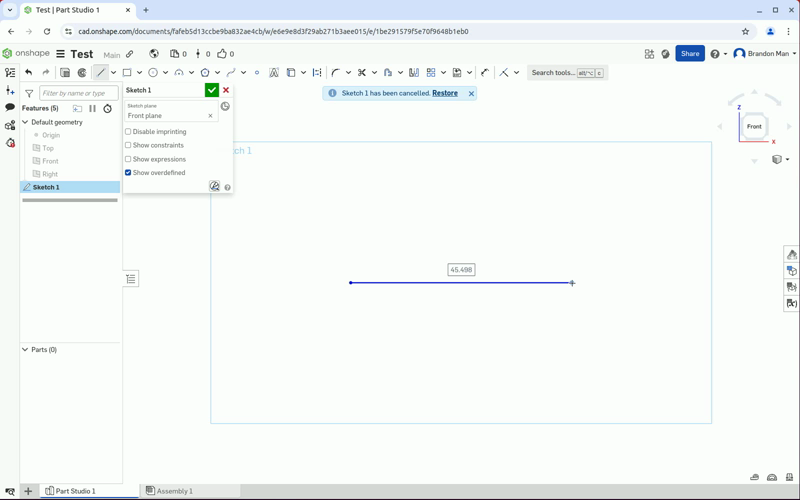
mouse_move(570, 173)
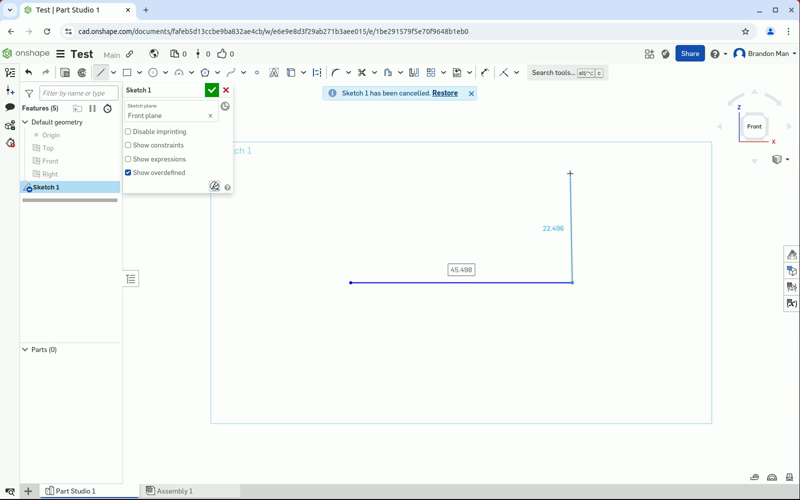
click(570, 173)
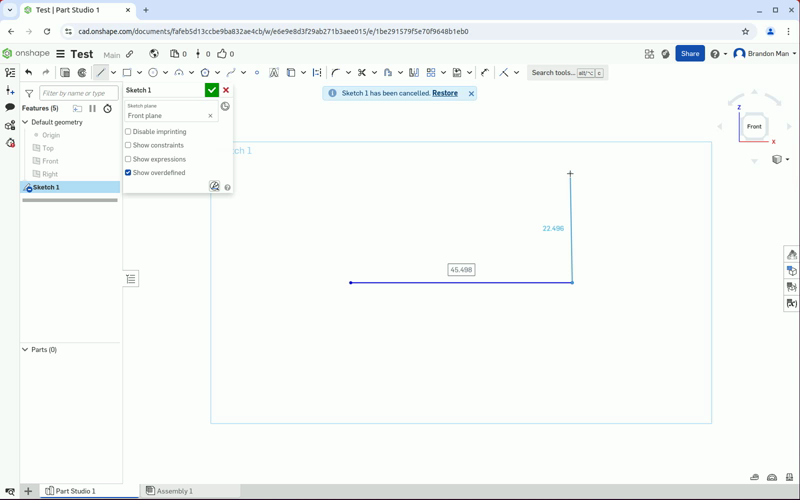
key_up(shift)
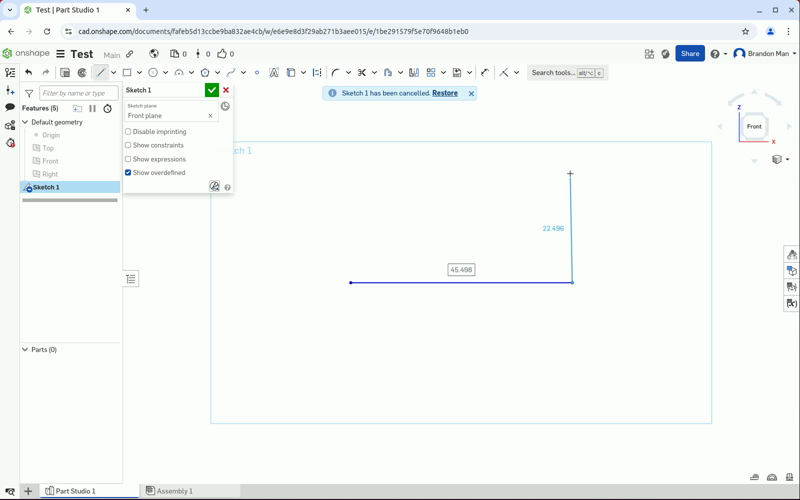
key_down(shift)
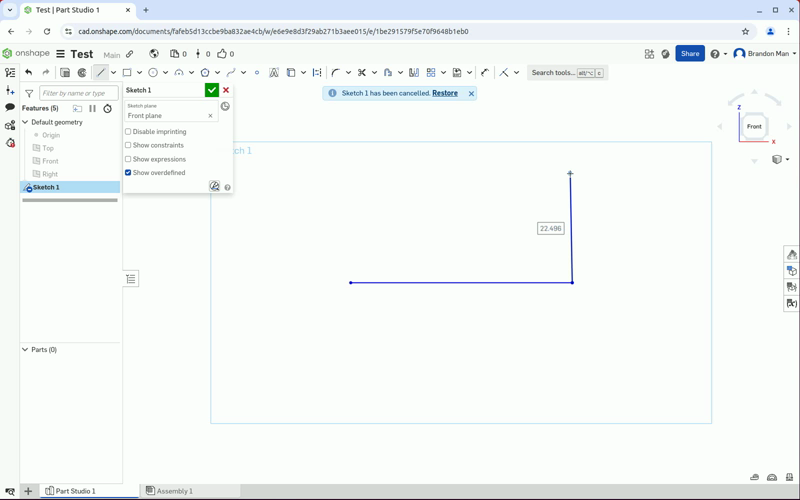
mouse_move(350, 173)
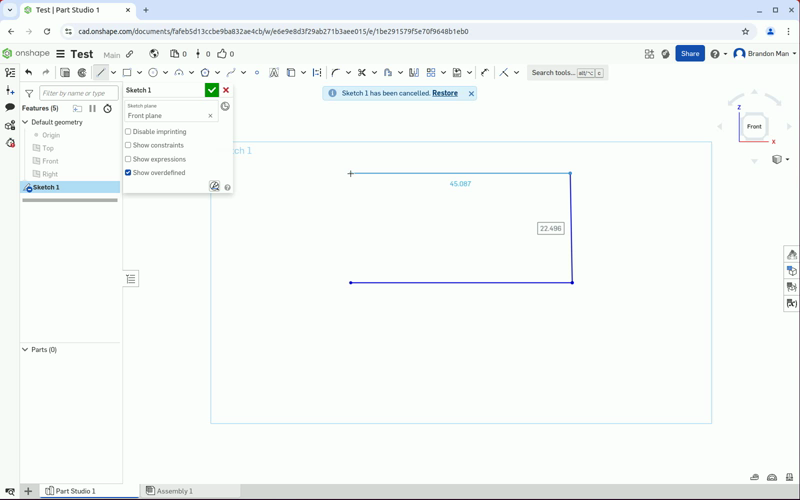
click(350, 173)
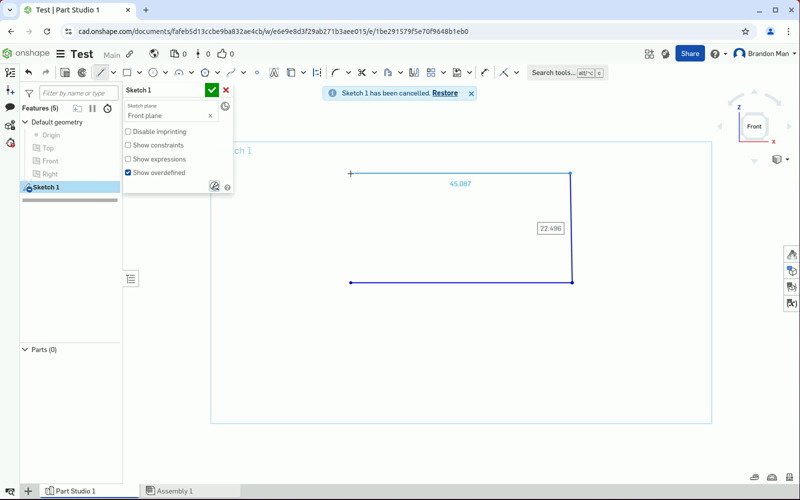
key_up(shift)
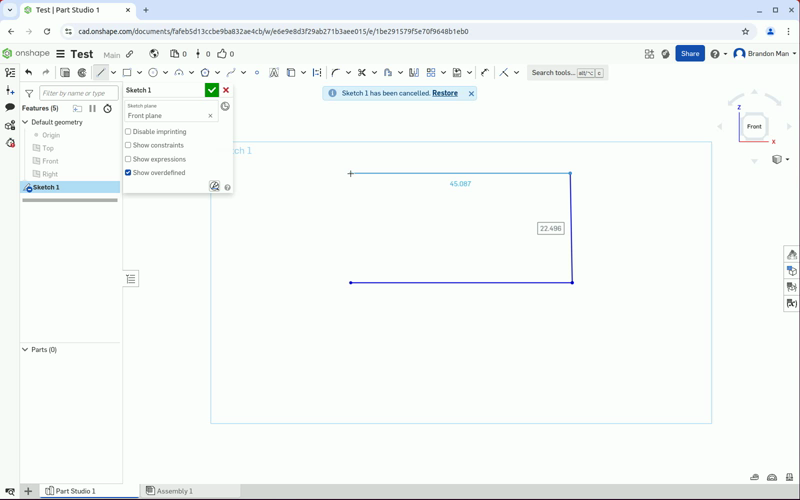
key_down(shift)
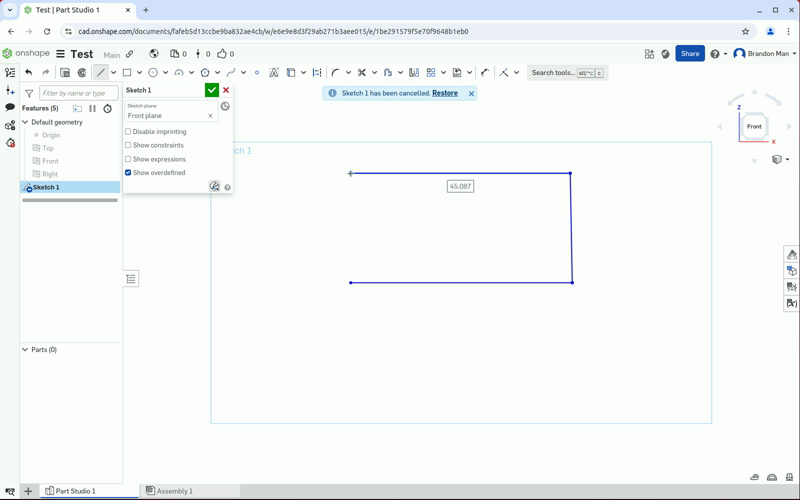
mouse_move(350, 282)
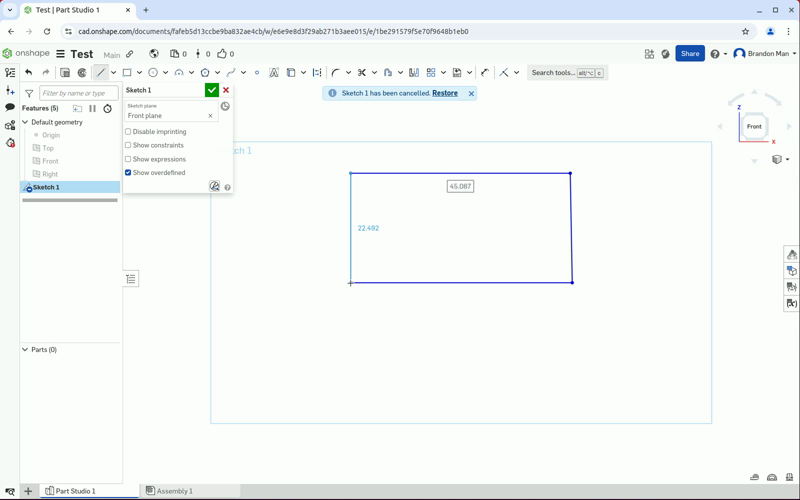
key_up(shift)
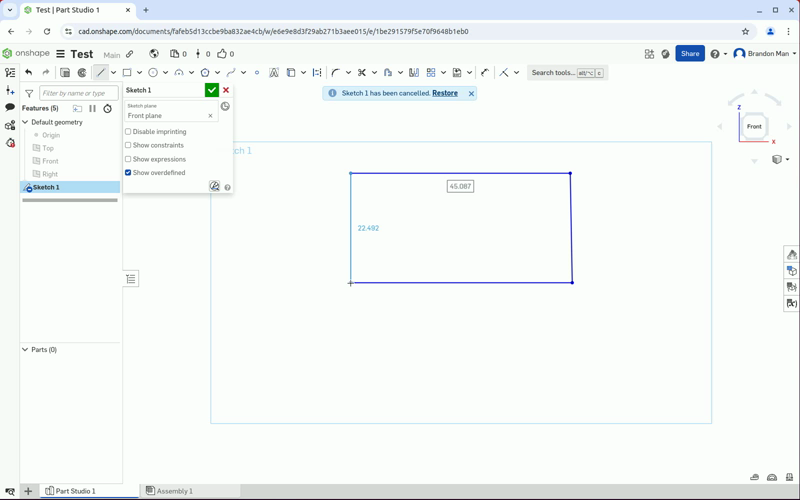
click(350, 282)
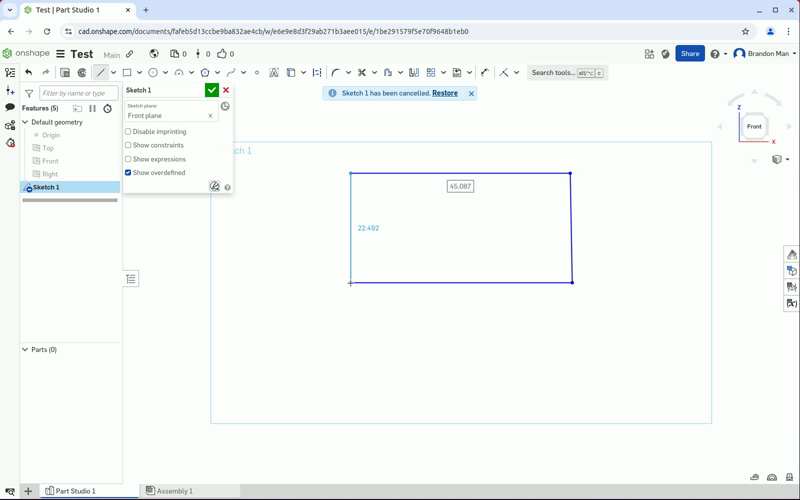
key(esc)
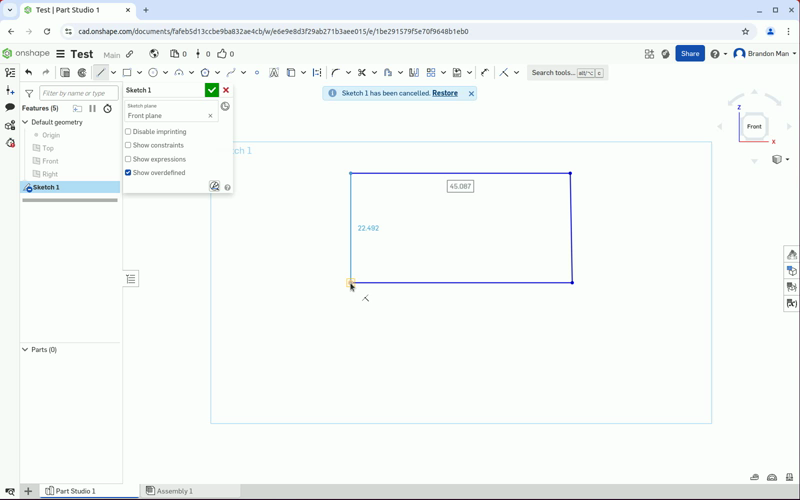
mouse_move(534, 240)
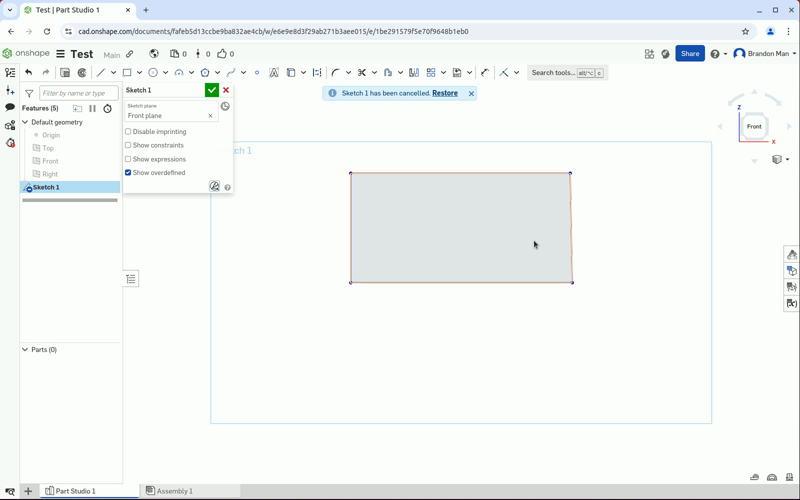
click(534, 240)
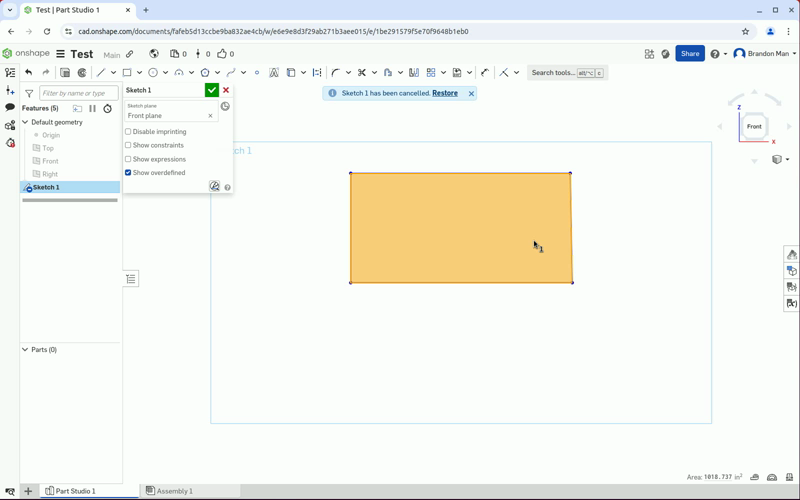
mouse_move(73, 352)
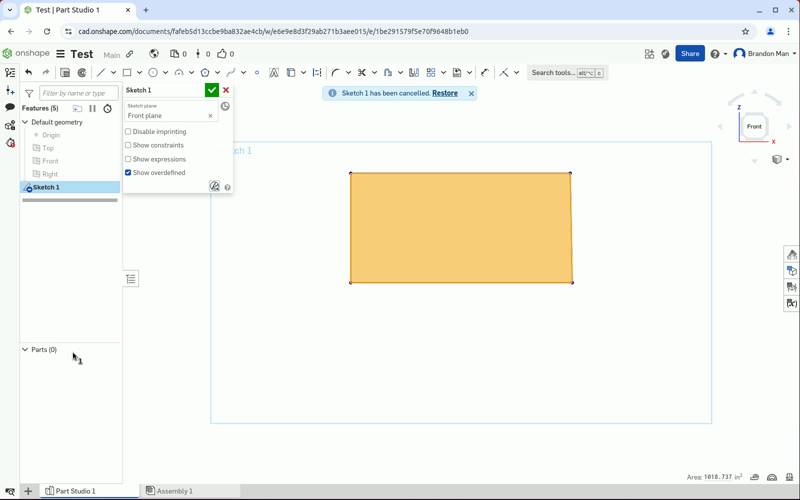
key(shift+y)
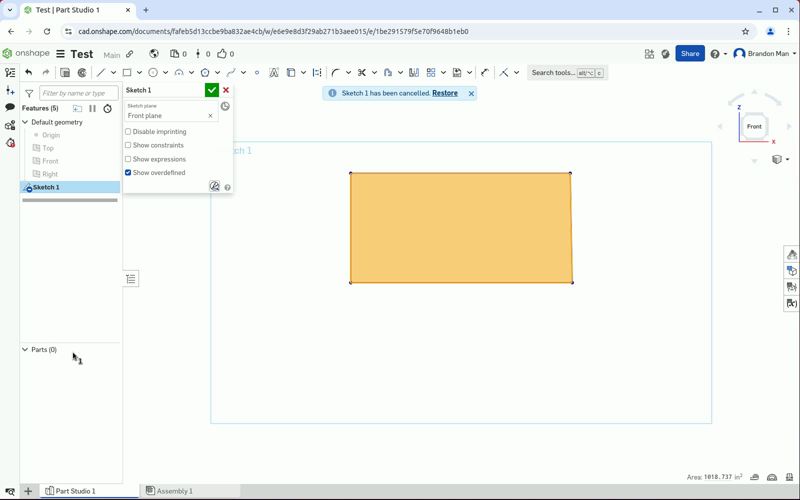
key(shift+e)
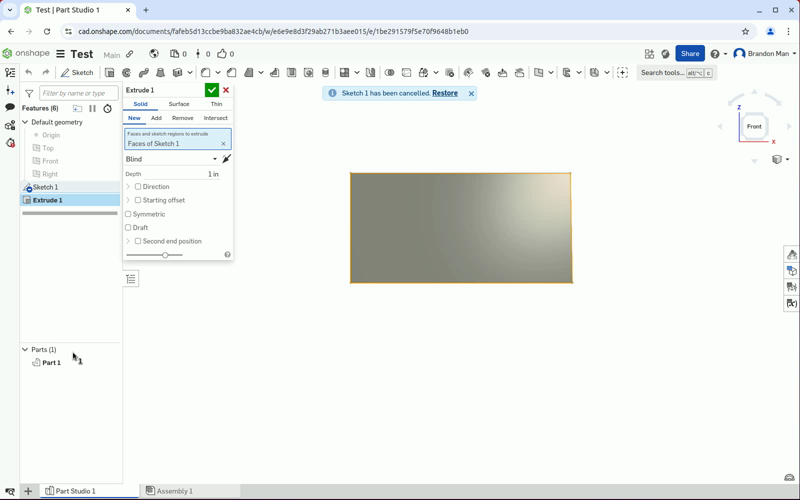
mouse_move(143, 106)
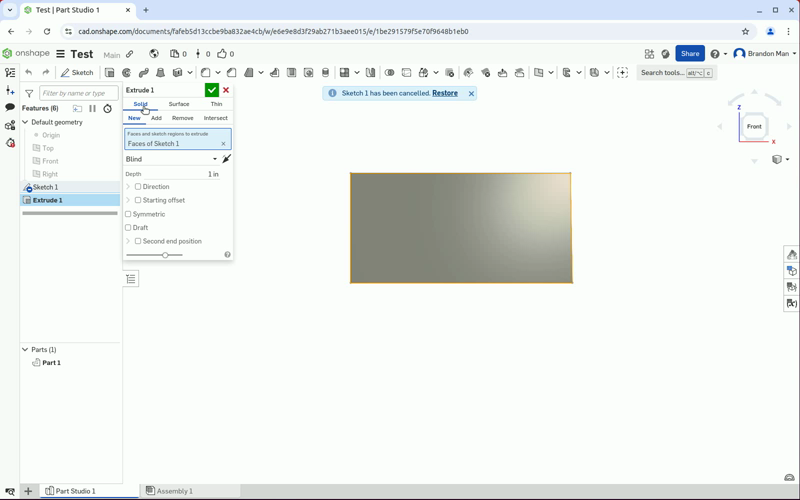
click(143, 106)
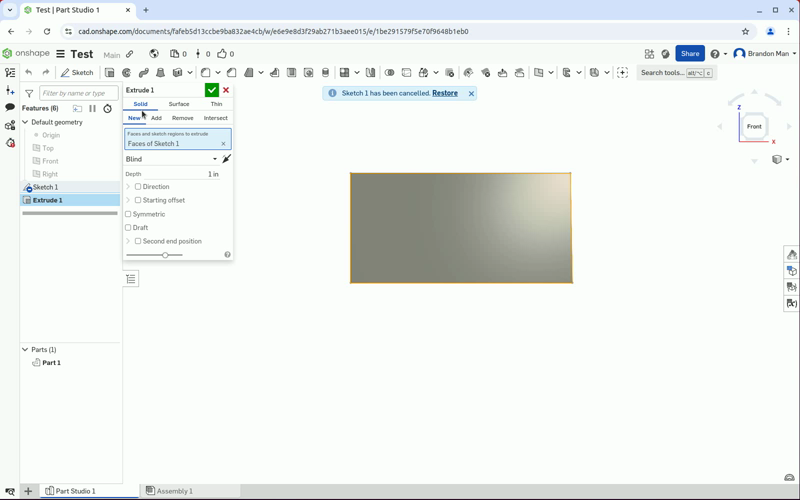
mouse_move(137, 120)
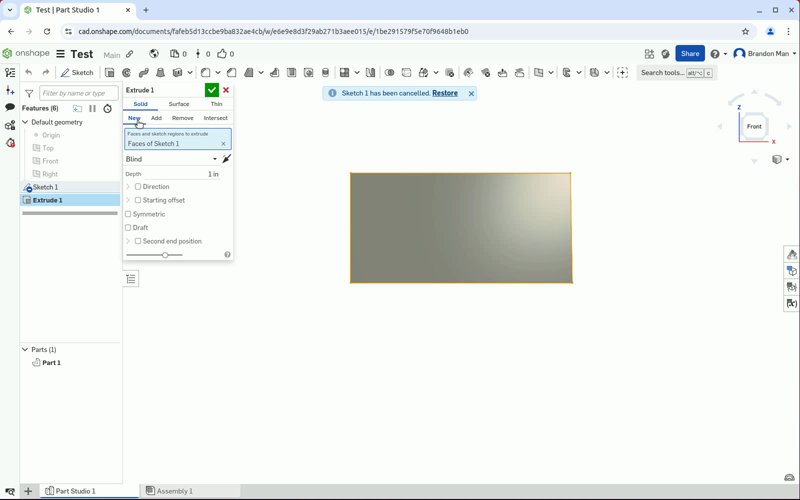
click(137, 120)
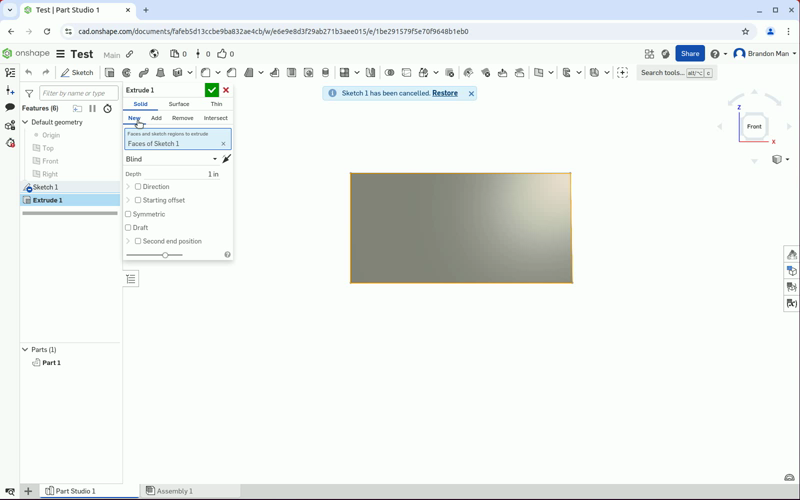
key(tab, 4)
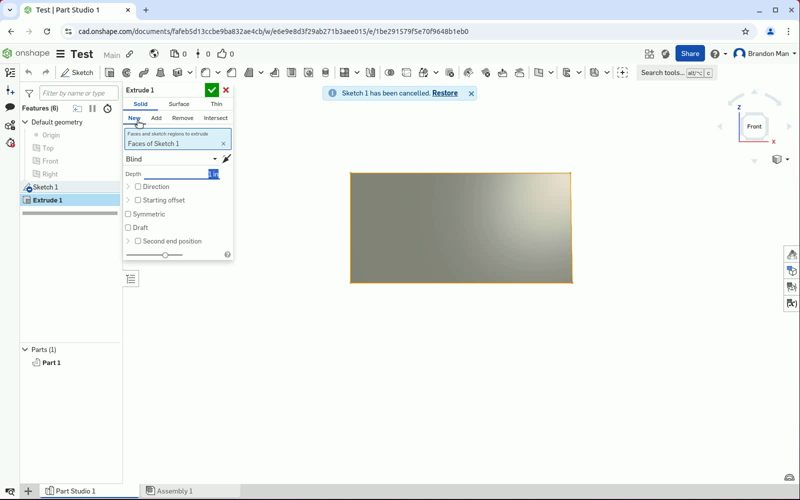
text(6.499)
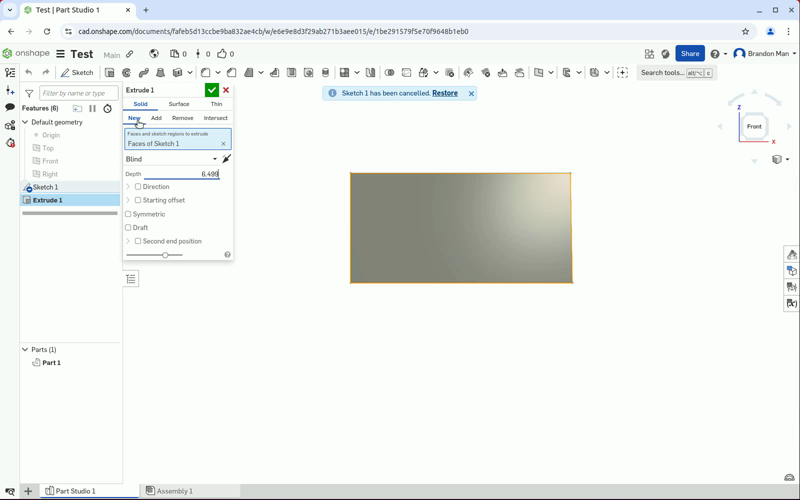
key(enter)
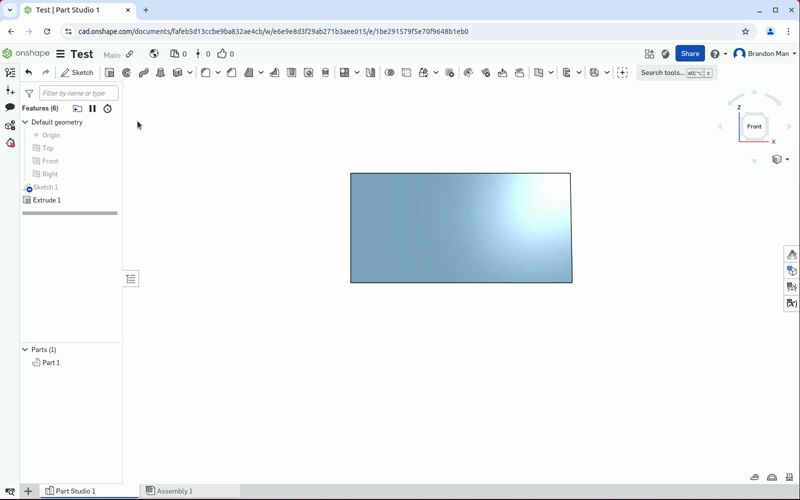
key(shift+h)
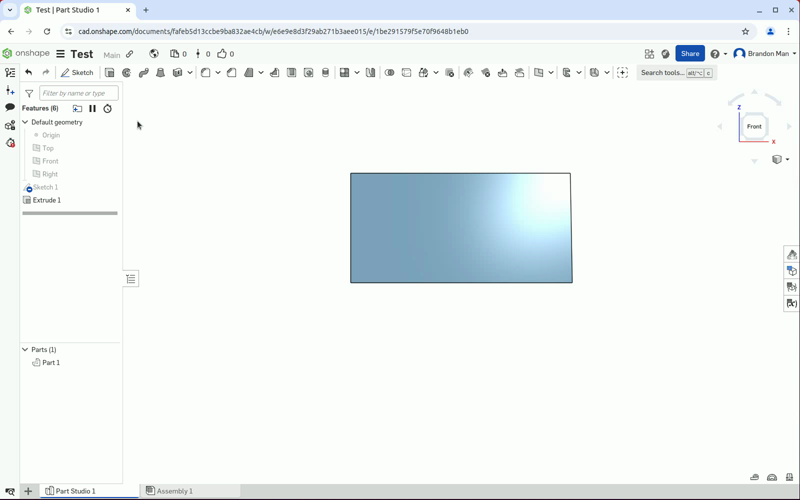
key(shift+h)
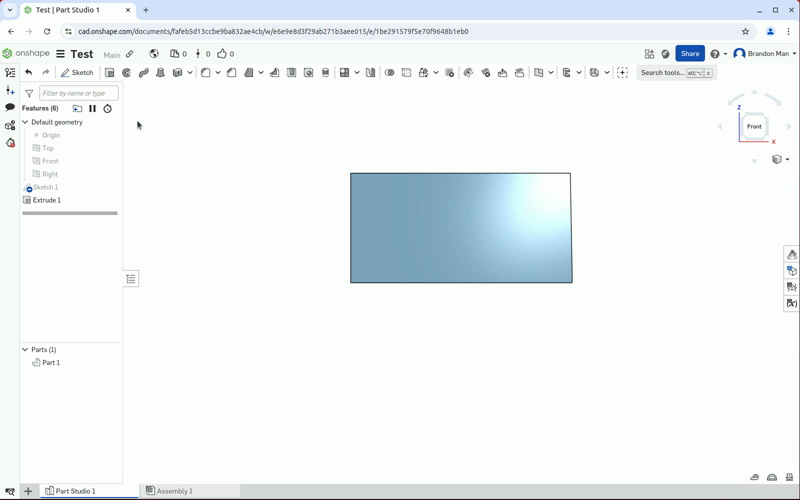
mouse_move(73, 189)
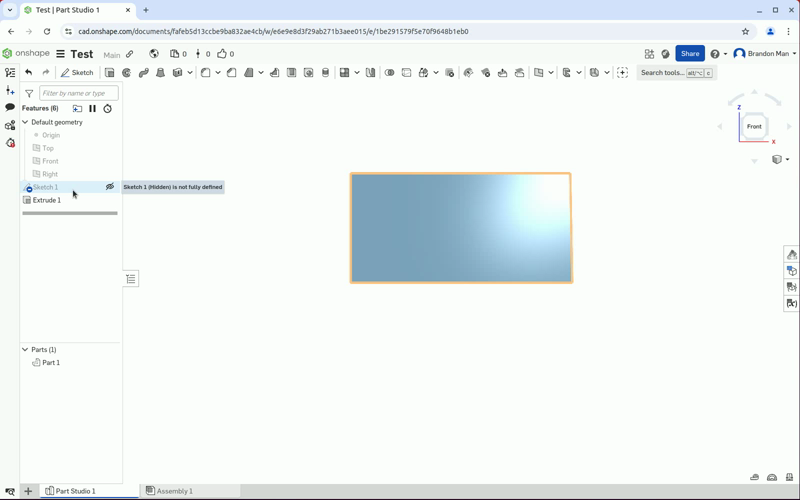
click(73, 189)
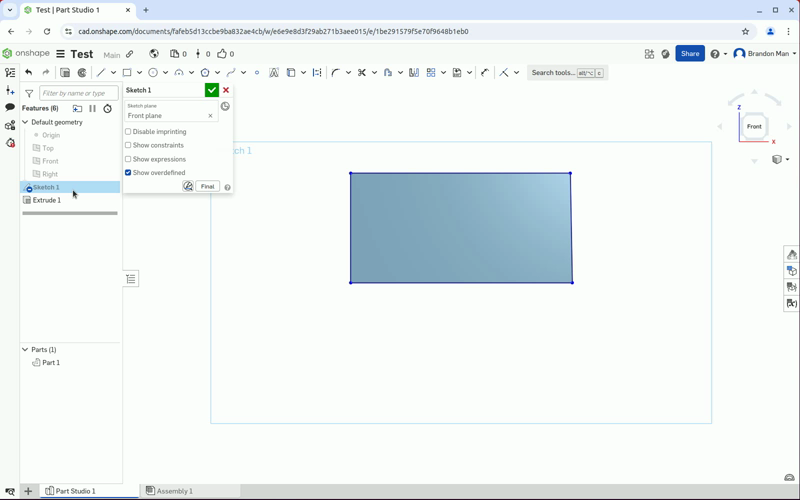
mouse_move(229, 92)
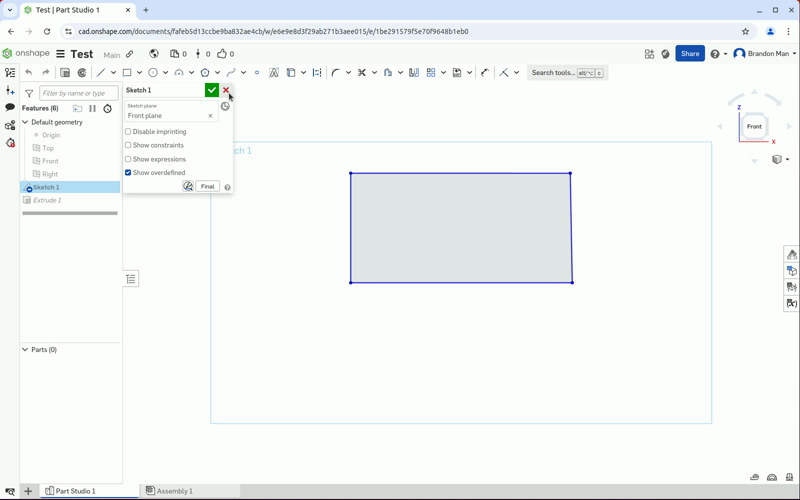
click(229, 92)
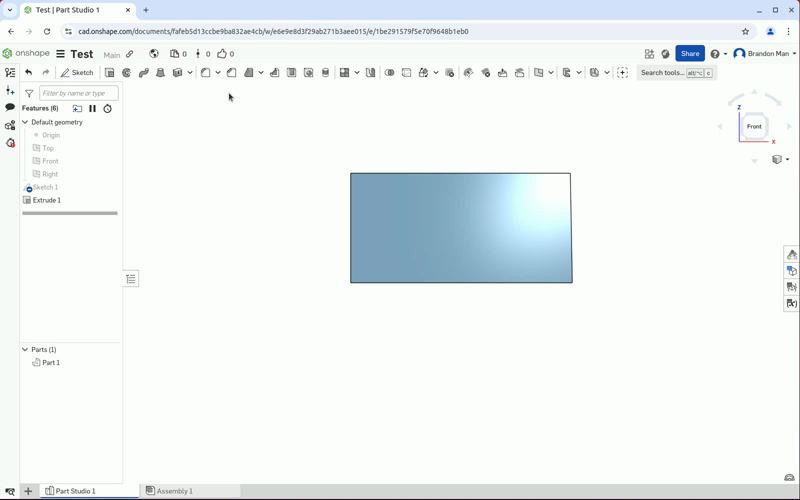
mouse_move(541, 75)
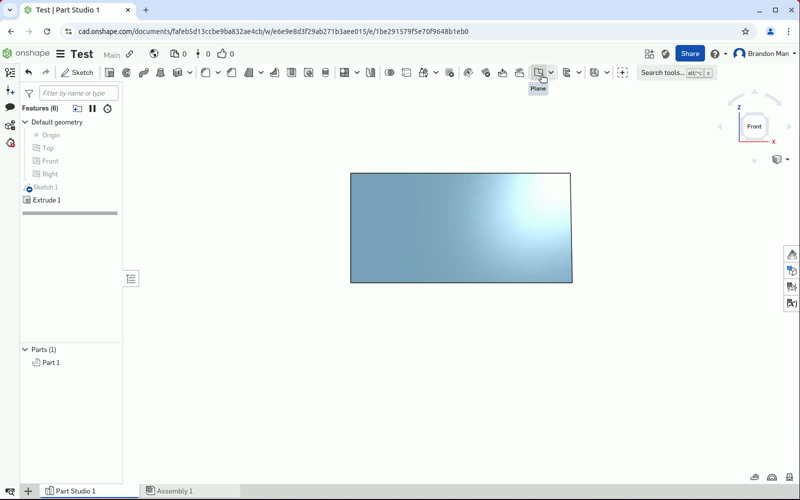
click(541, 75)
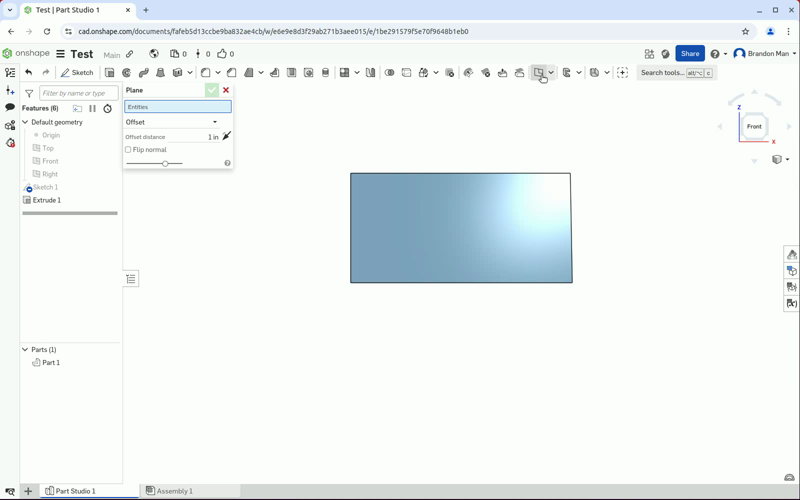
mouse_move(73, 163)
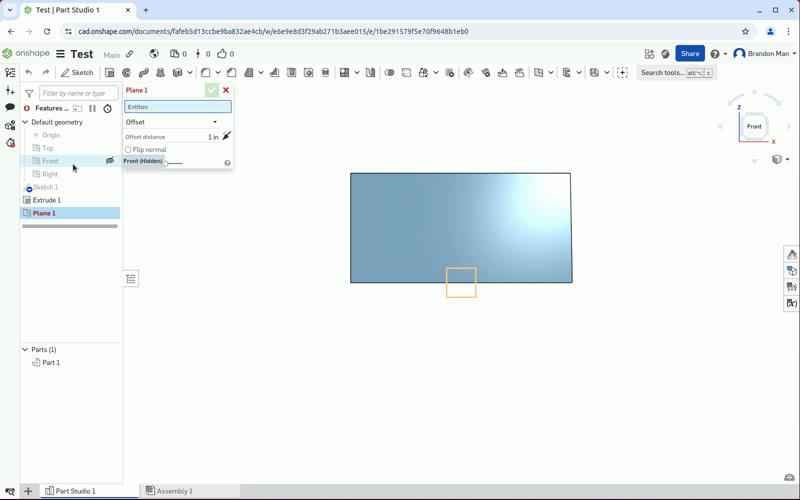
click(73, 163)
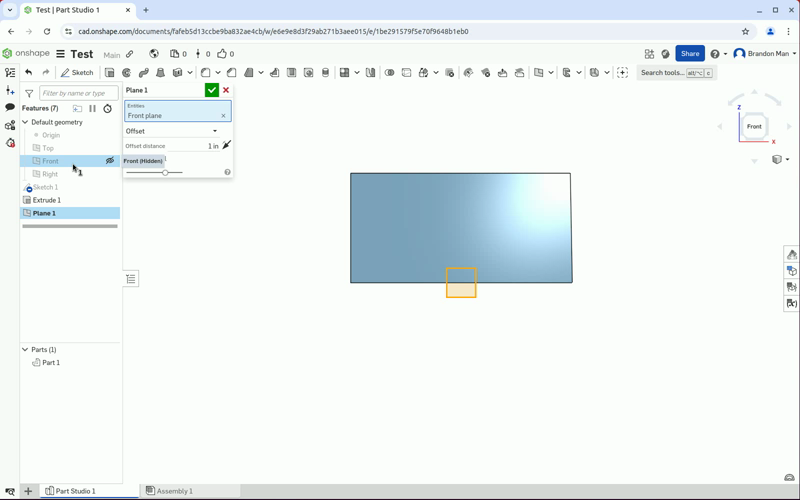
key(tab, 2)
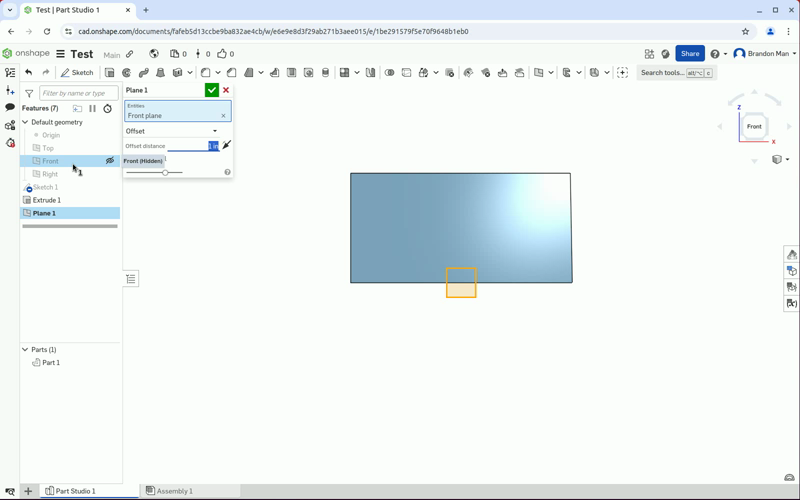
text(6.501)
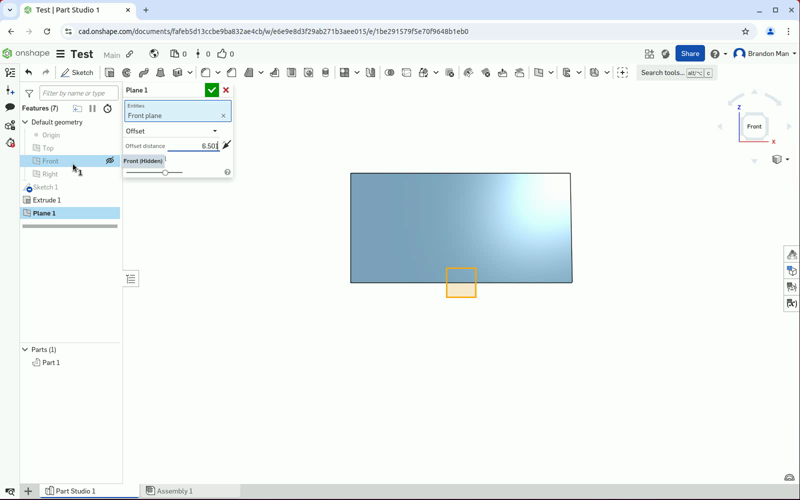
key(enter, 2)
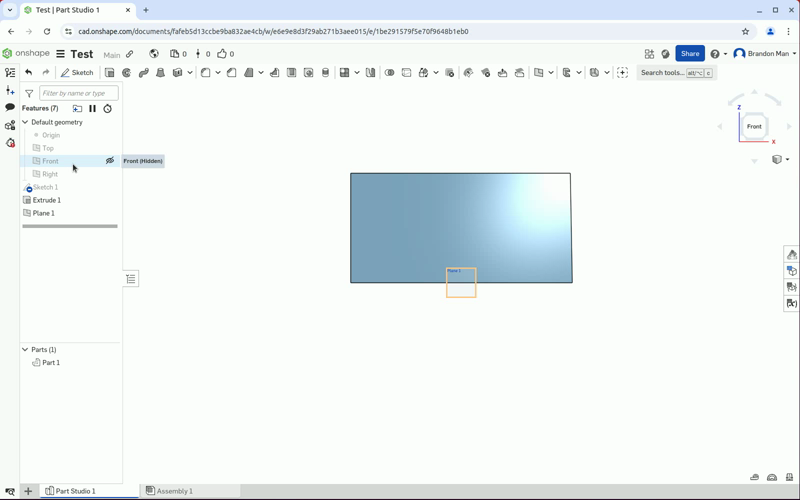
key(shift+s)
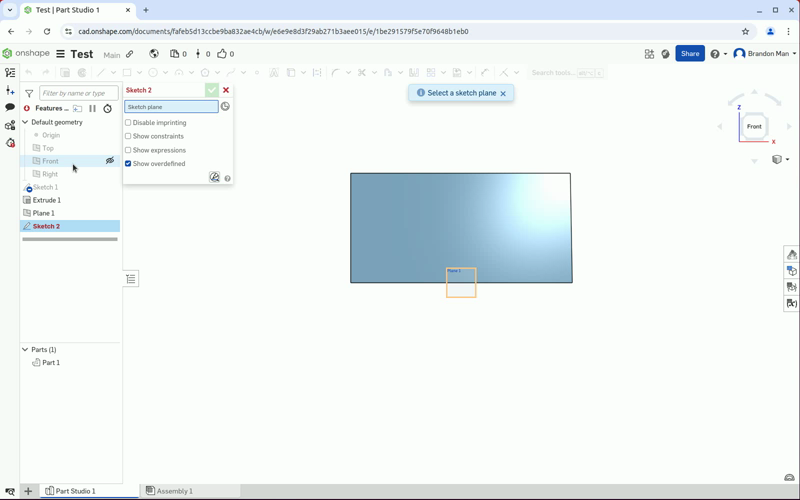
mouse_move(73, 215)
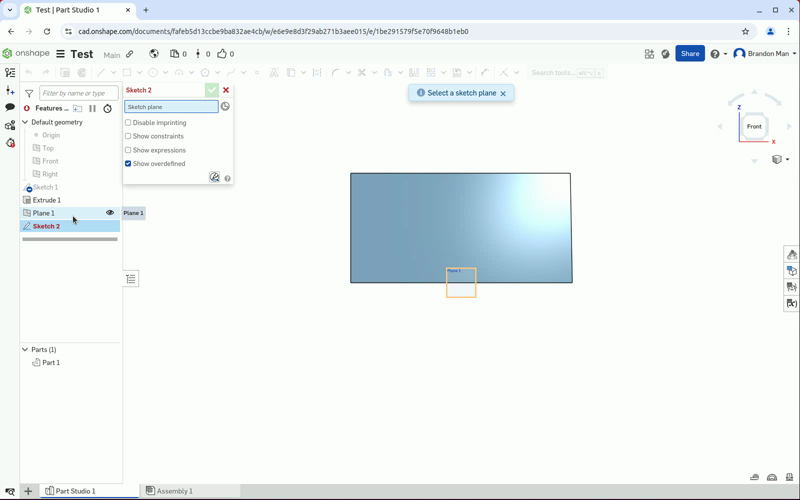
click(73, 215)
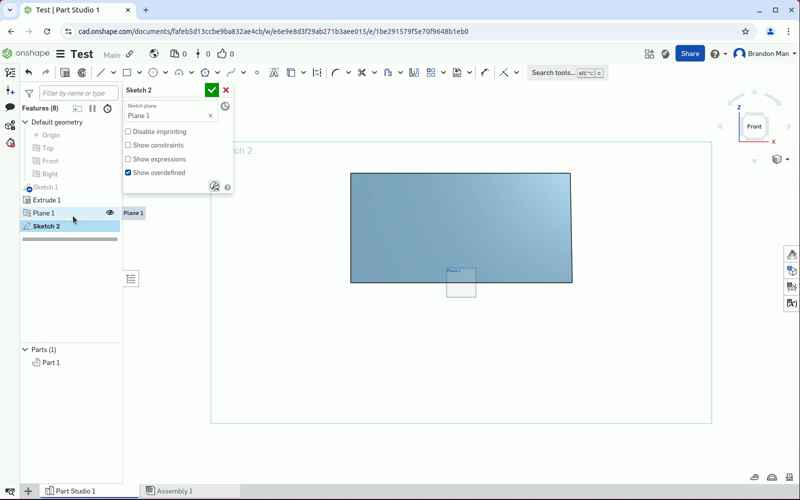
mouse_move(73, 352)
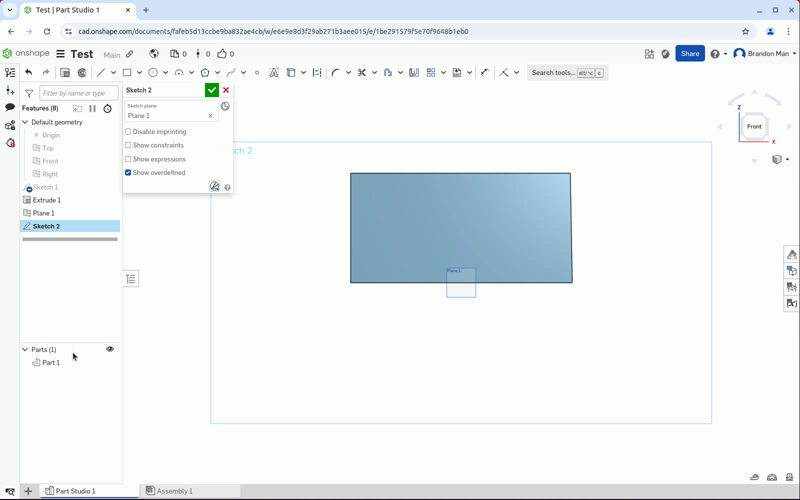
key(y)
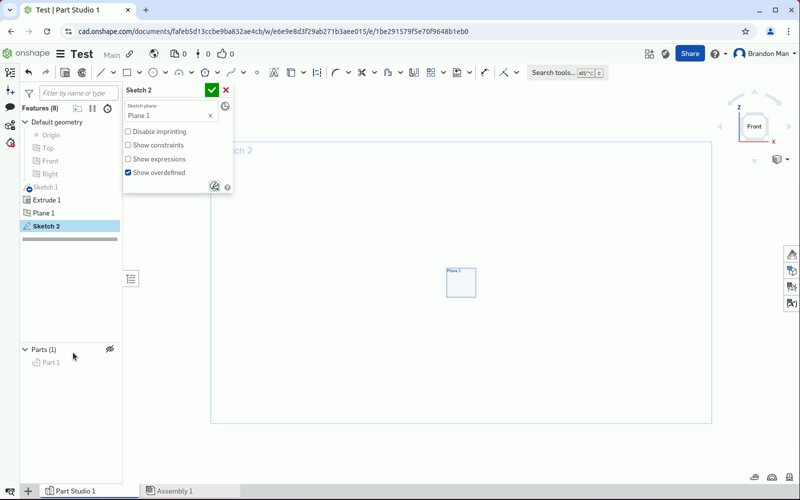
key(c)
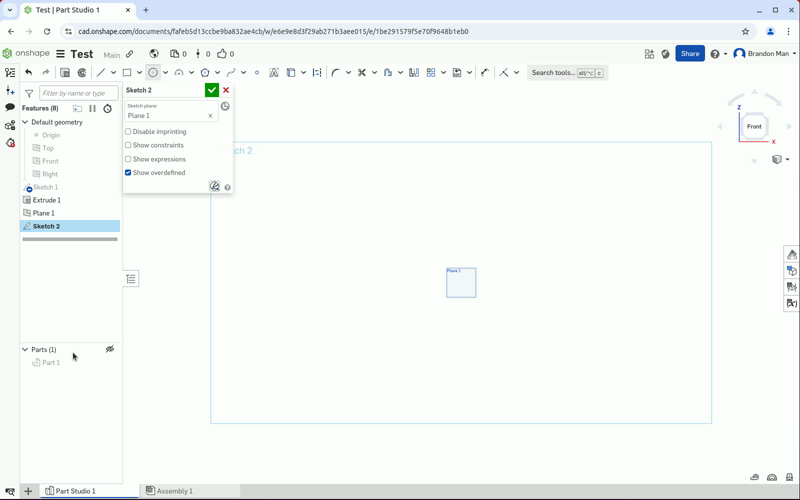
key_down(shift)
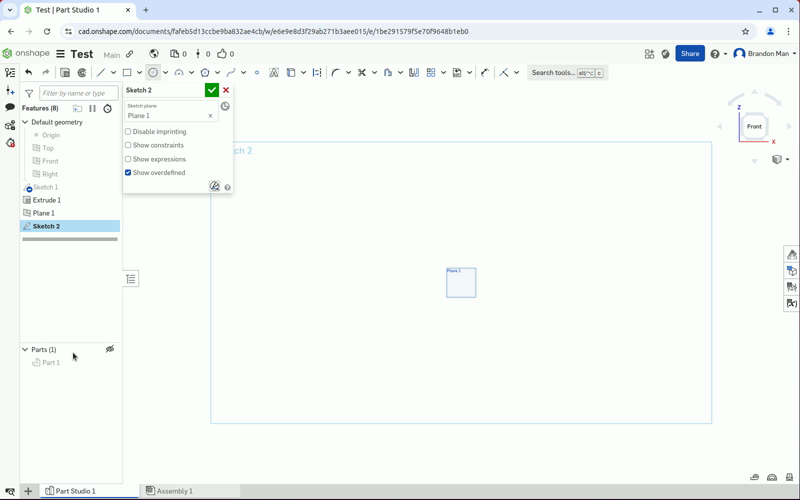
mouse_move(437, 223)
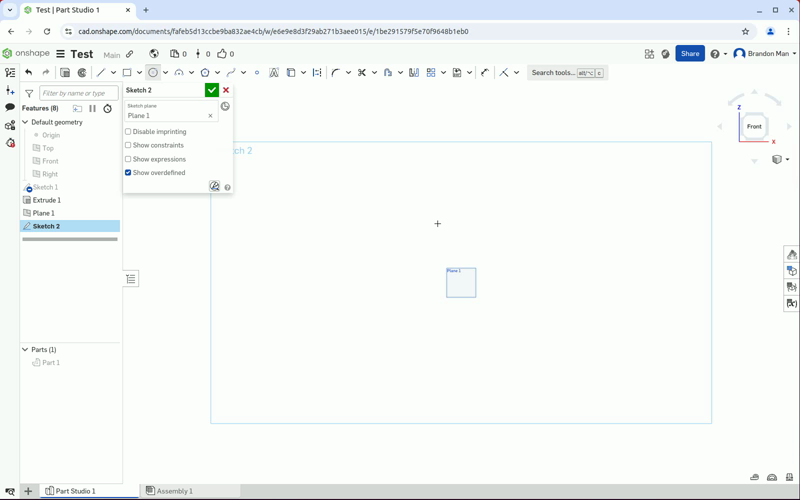
click(437, 223)
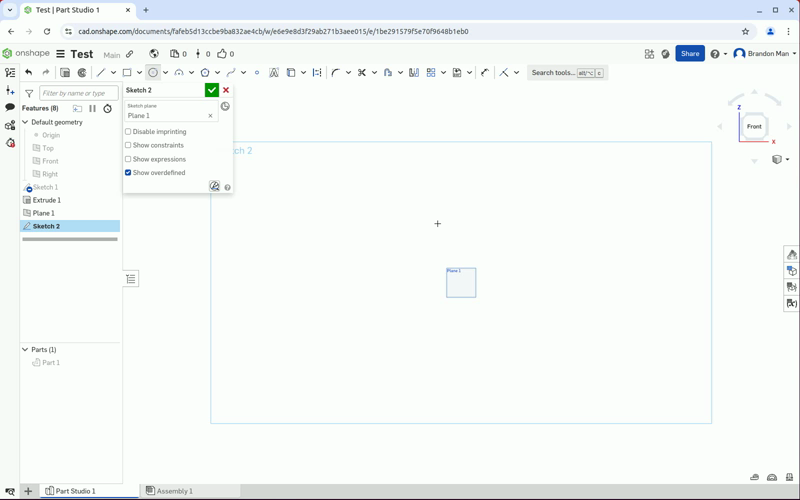
key_up(shift)
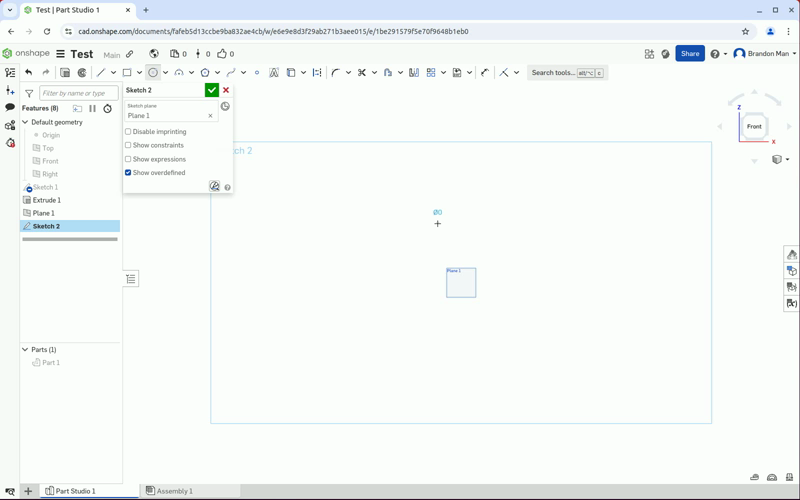
mouse_move(466, 223)
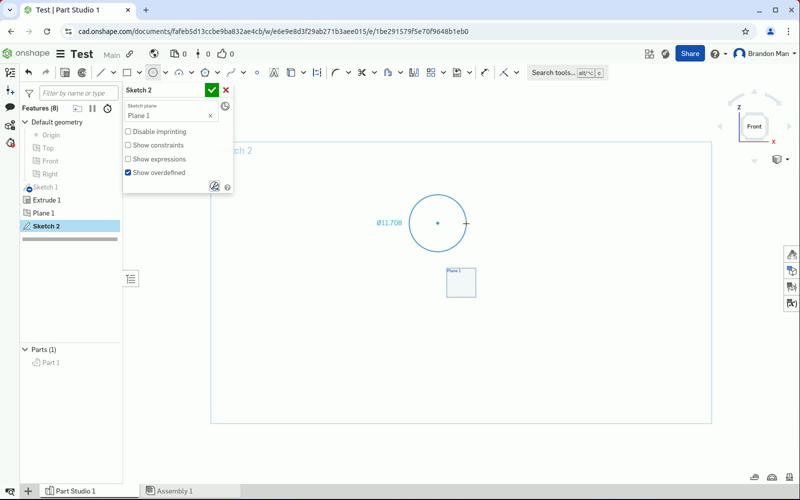
click(466, 223)
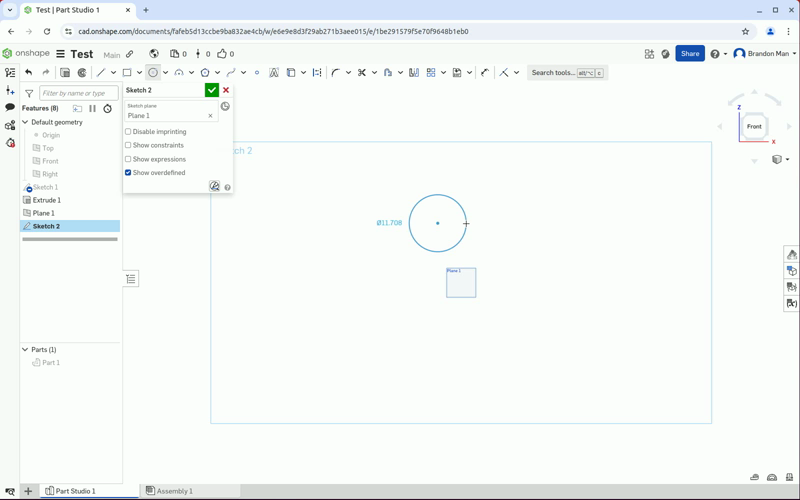
key(esc)
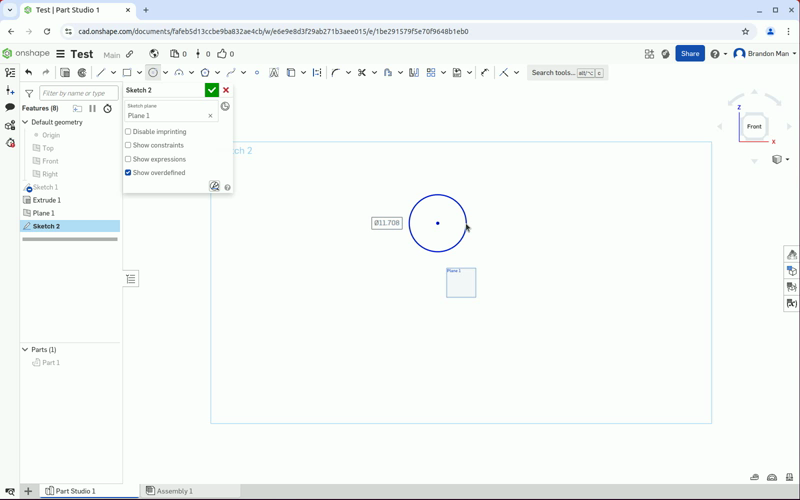
mouse_move(435, 227)
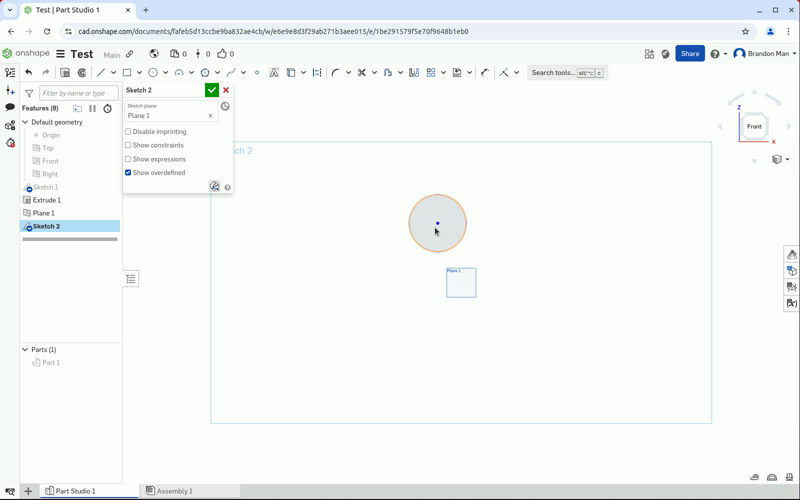
click(435, 227)
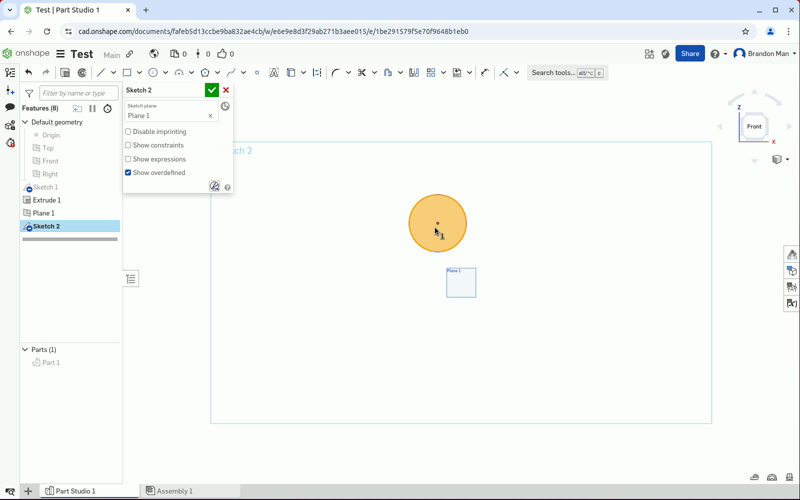
mouse_move(73, 352)
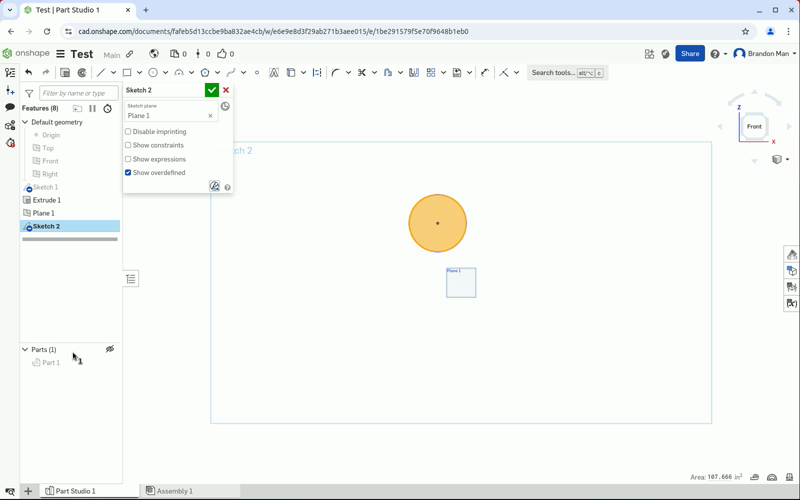
key(shift+y)
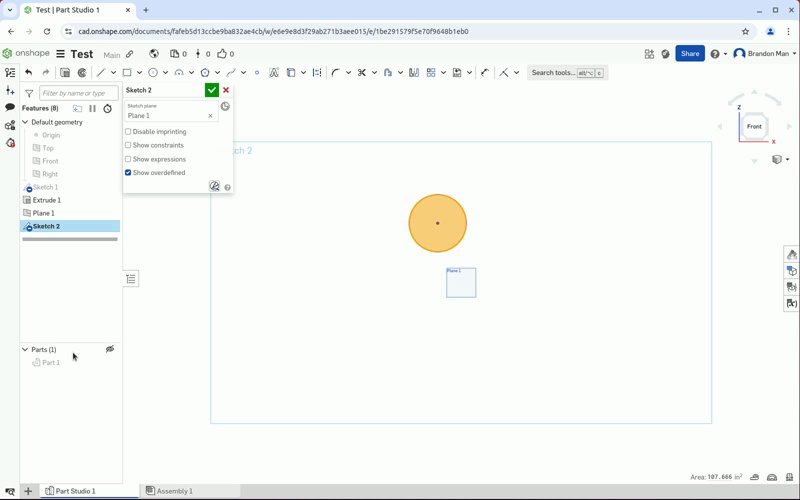
key(shift+e)
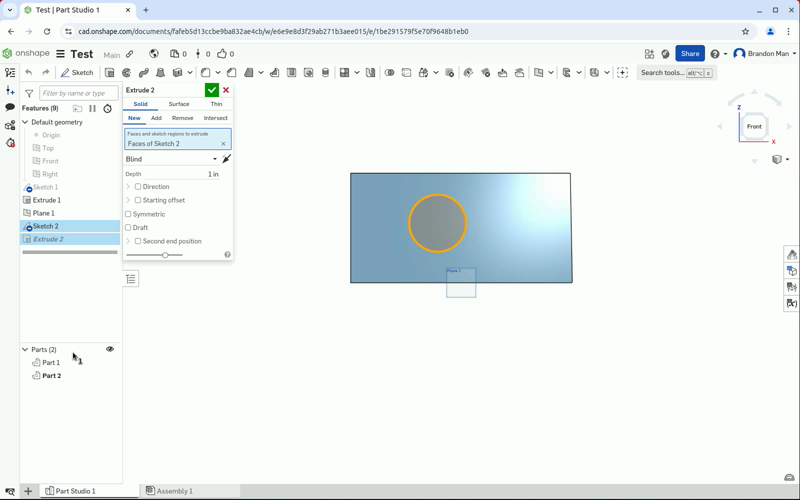
mouse_move(143, 106)
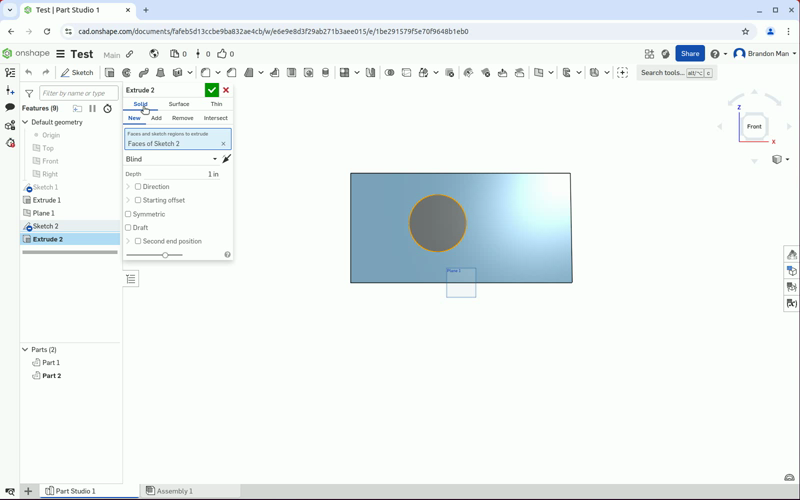
click(143, 106)
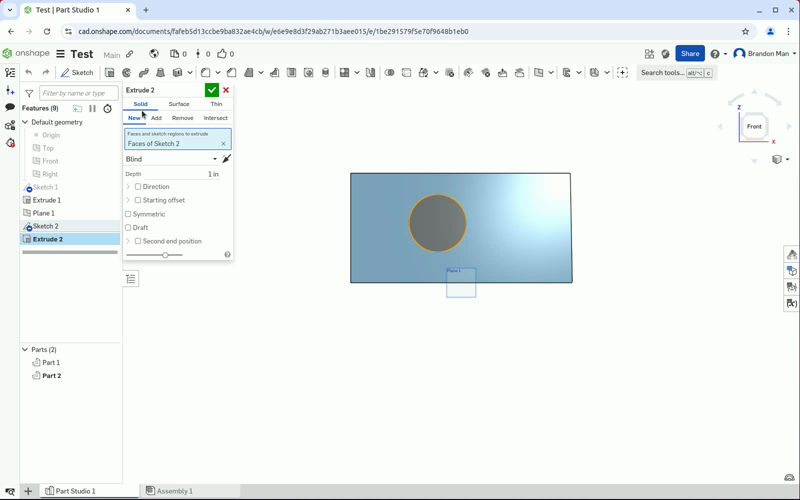
mouse_move(137, 120)
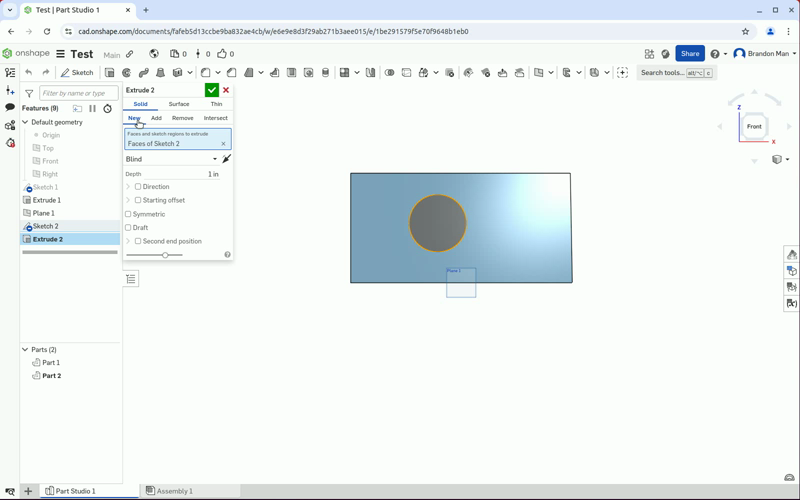
click(137, 120)
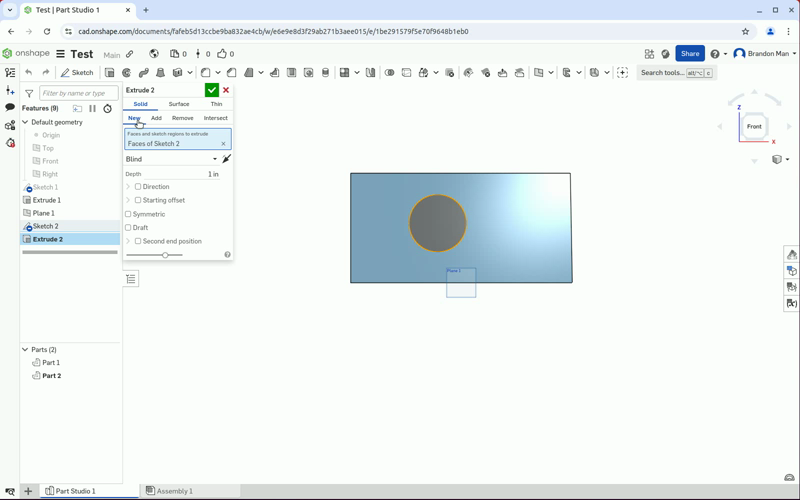
key(tab, 4)
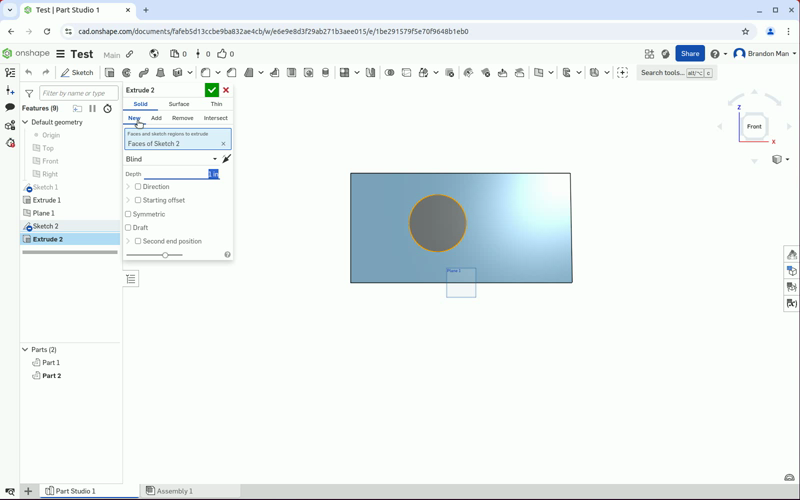
text(9.147)
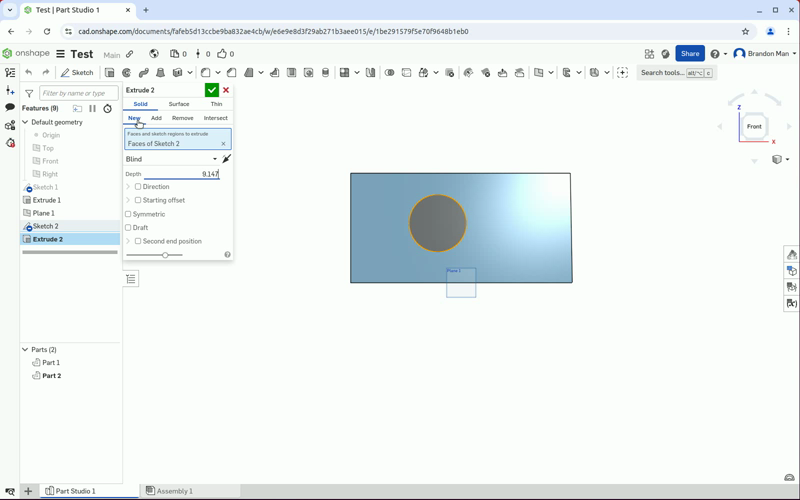
key(enter)
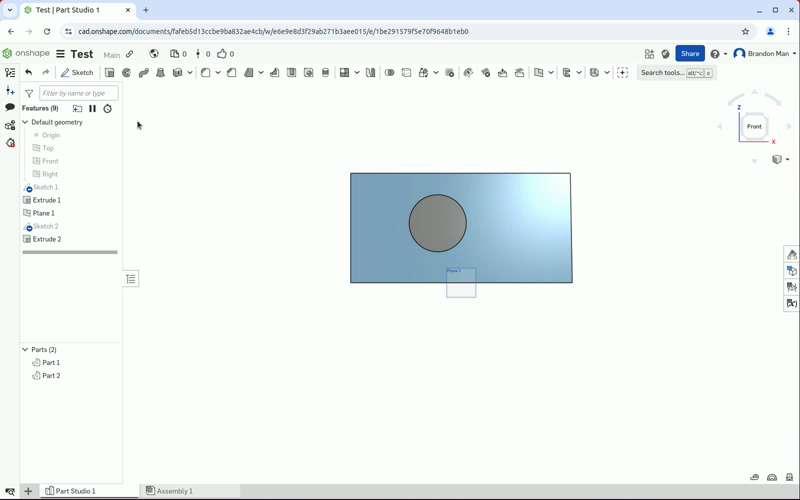
key(shift+h)
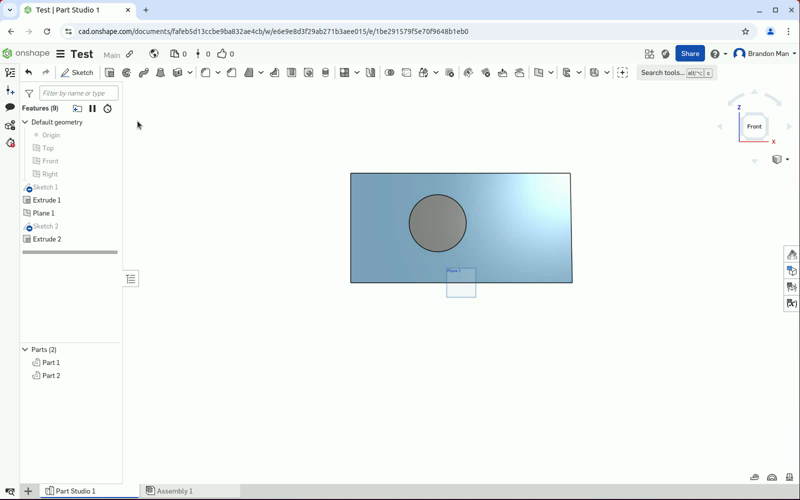
key(shift+h)
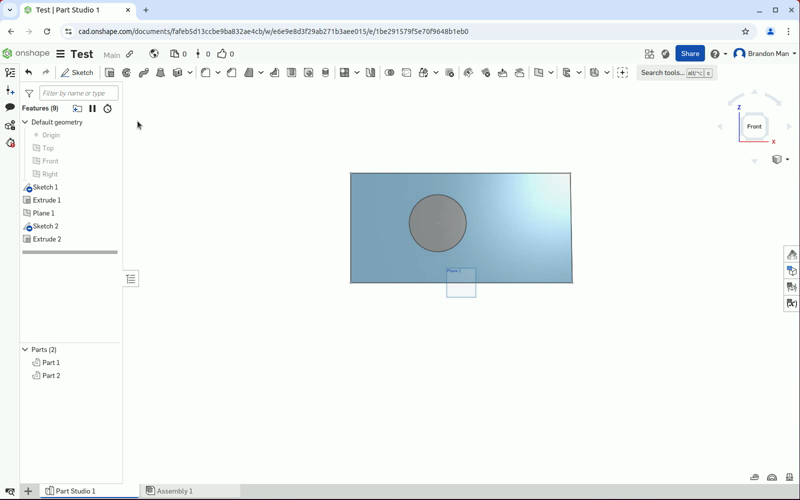
key(shift+7)
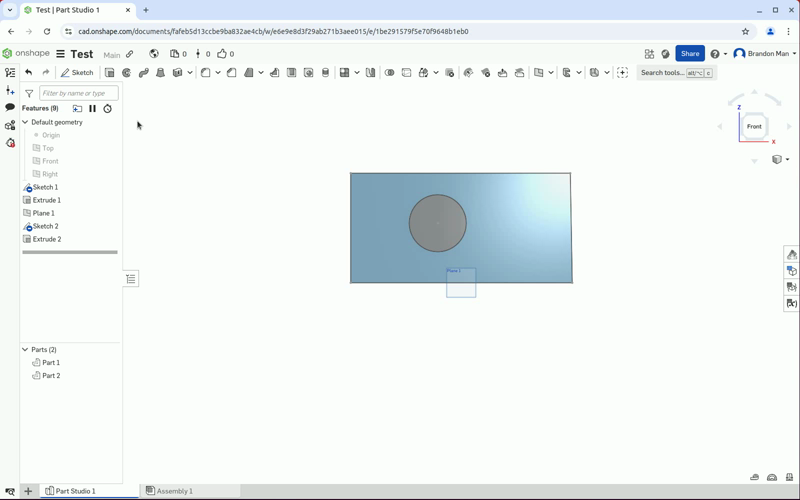
key(left, 2)
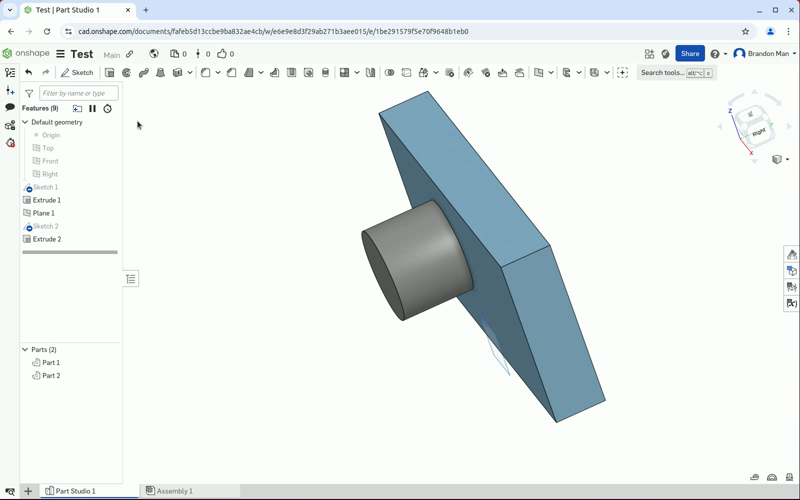
key(down, 2)
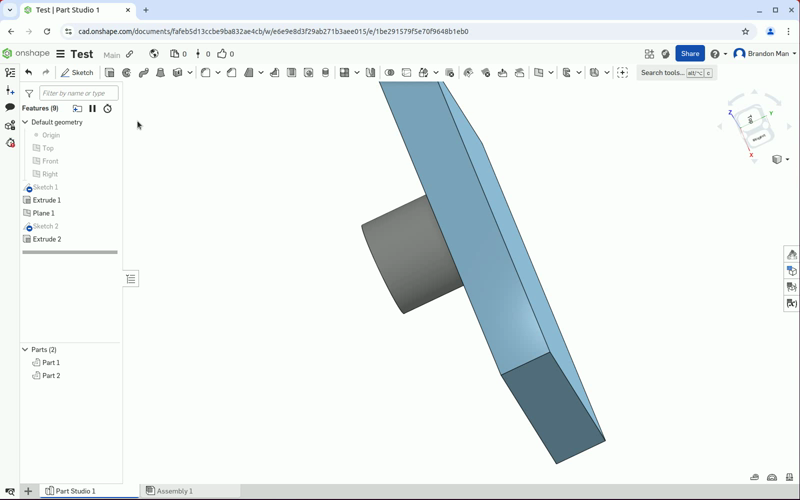
key(up, 2)
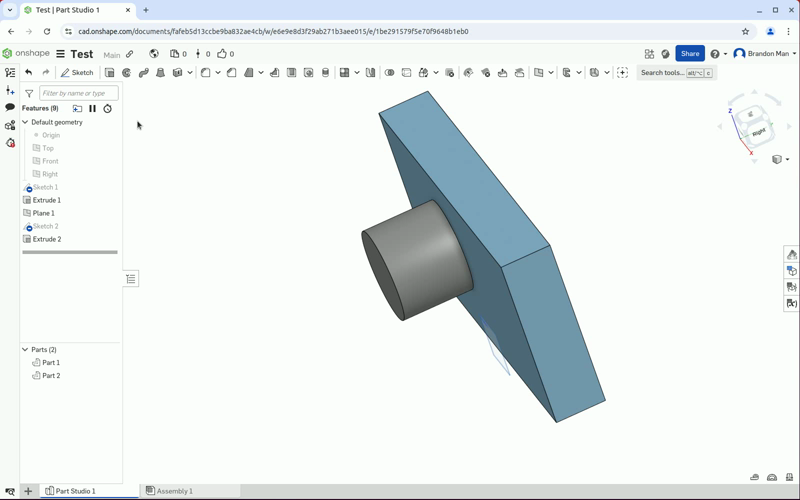
key(right, 2)
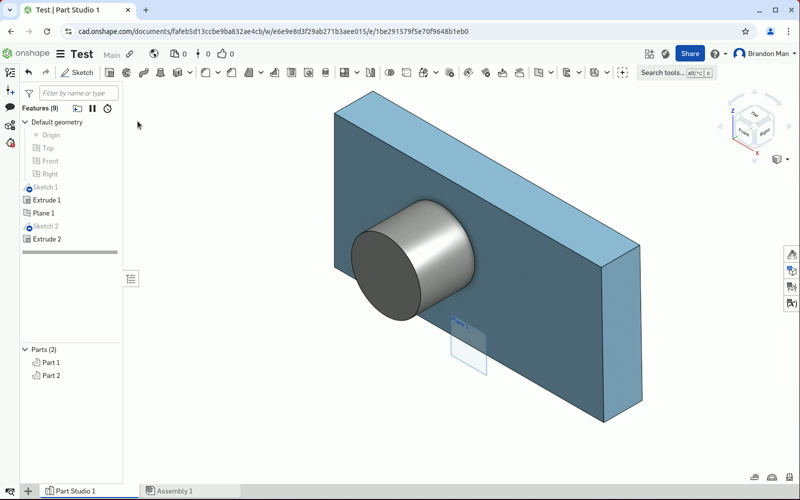
mouse_move(73, 189)
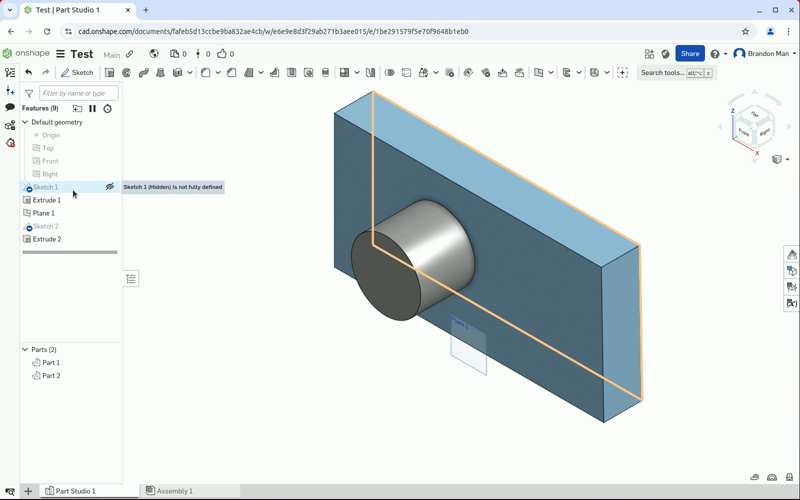
click(73, 189)